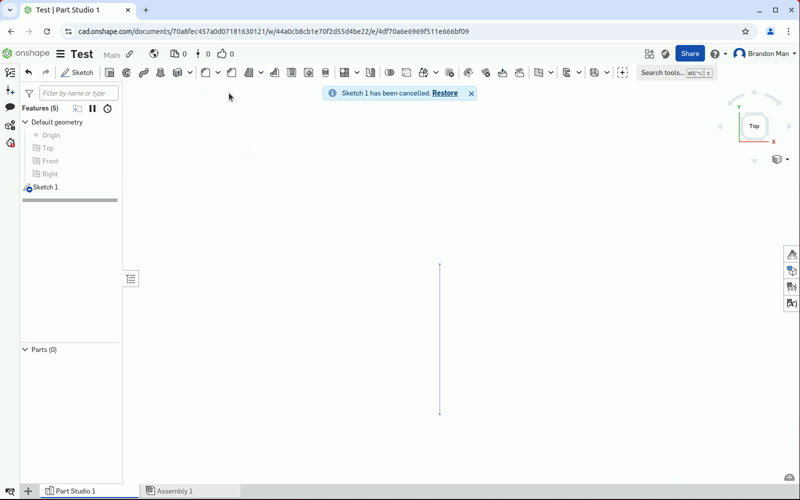
key(shift+h)
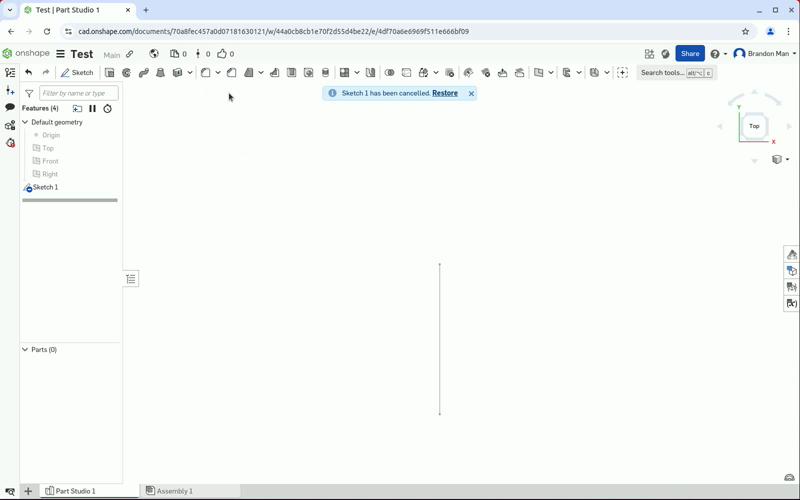
key(shift+s)
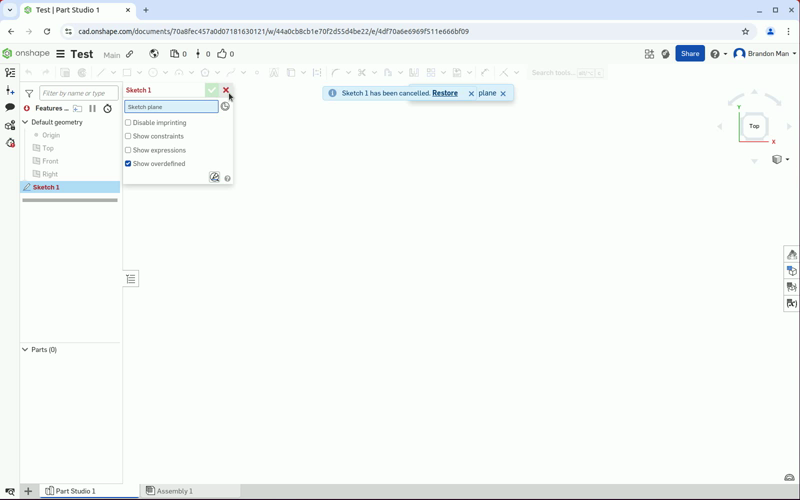
mouse_move(73, 150)
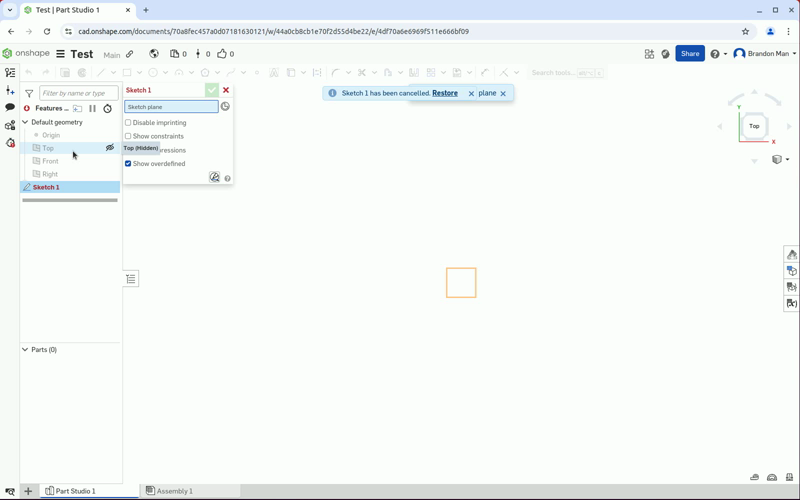
click(73, 150)
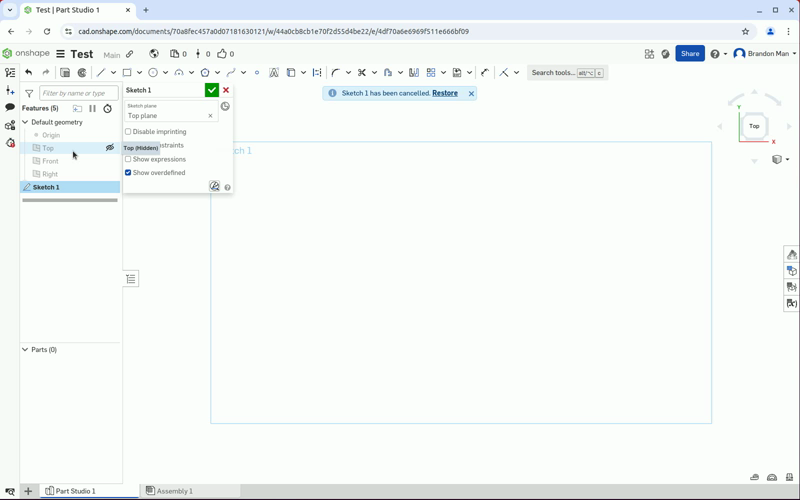
mouse_move(73, 352)
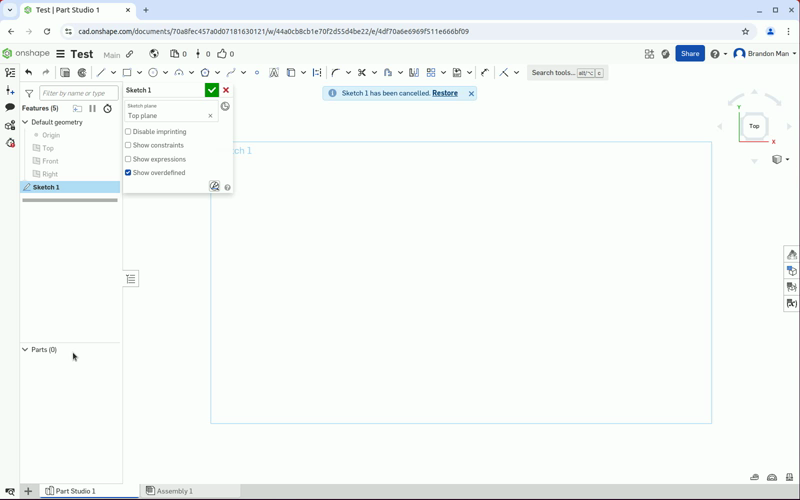
key(y)
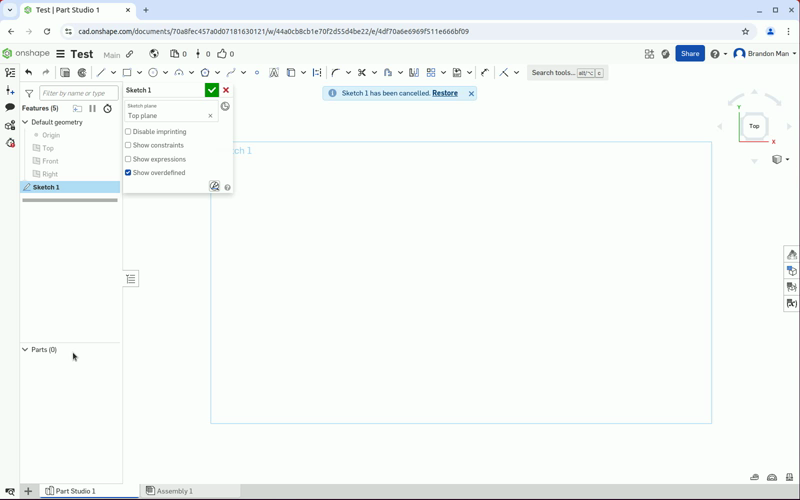
key(c)
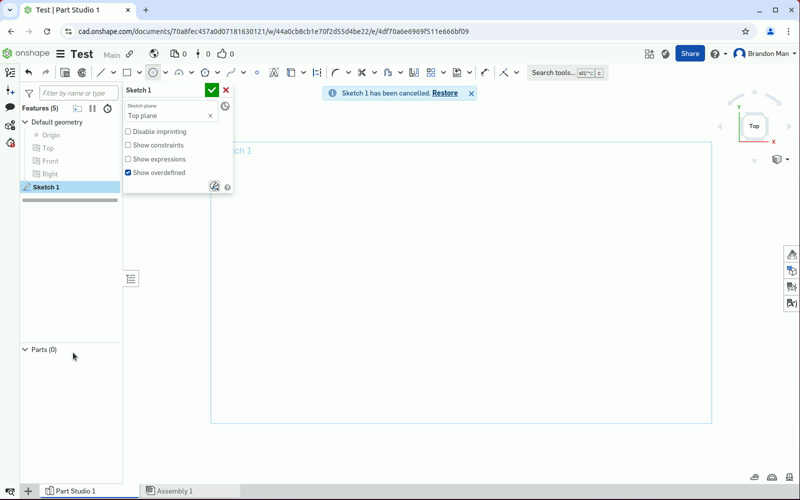
key_down(shift)
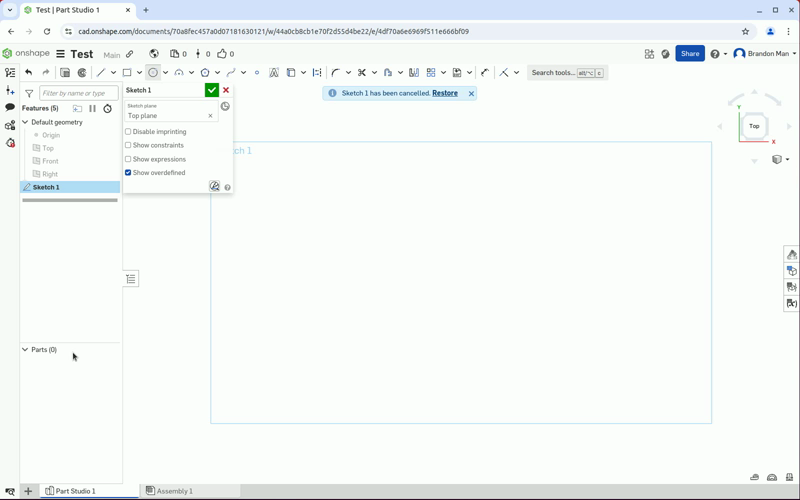
mouse_move(461, 282)
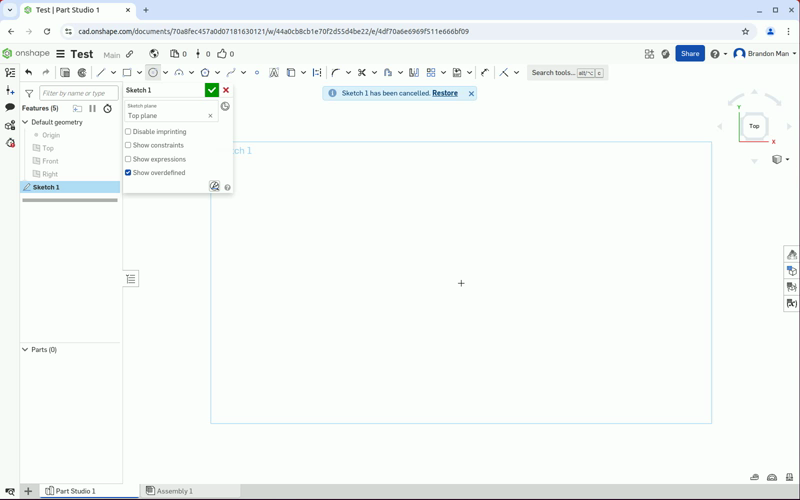
click(461, 282)
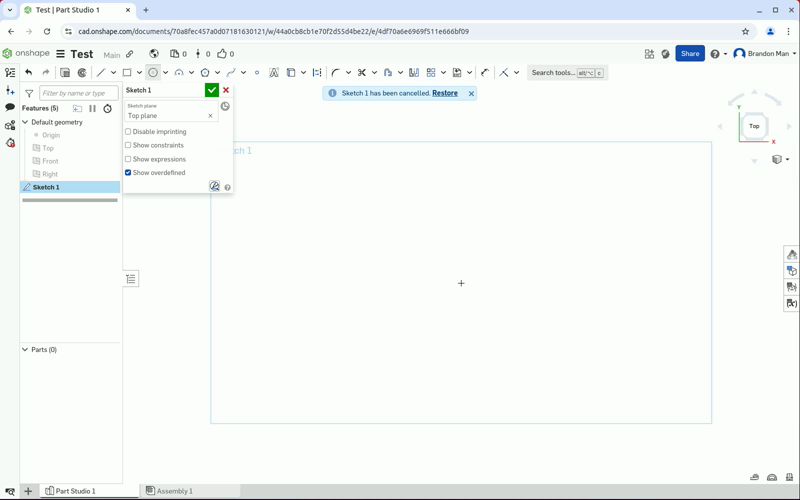
key_up(shift)
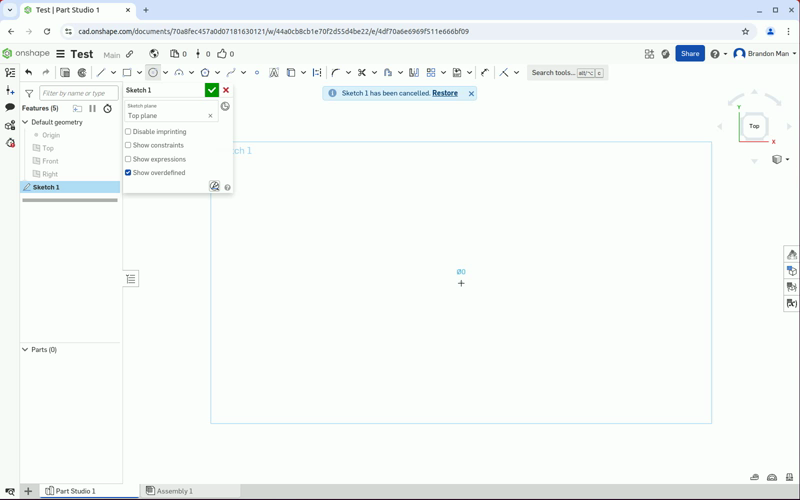
mouse_move(574, 282)
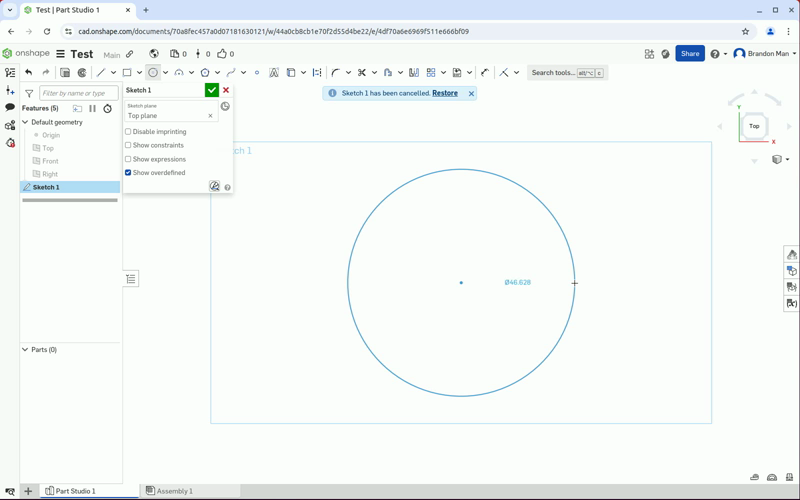
click(574, 282)
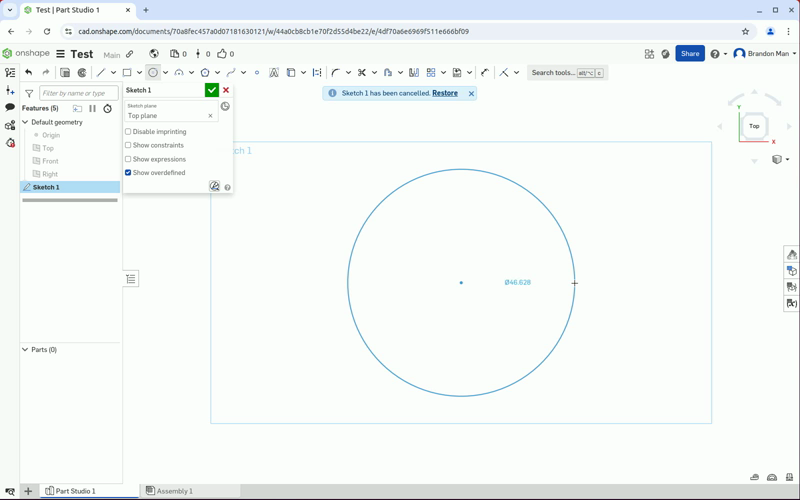
key(esc)
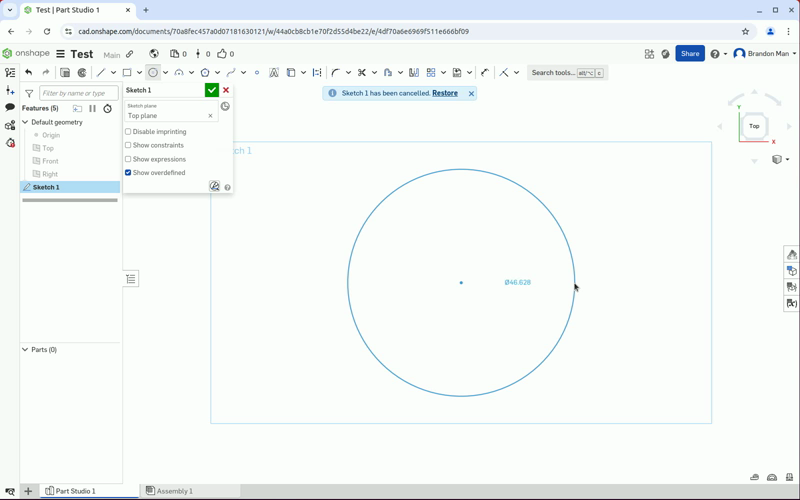
key(c)
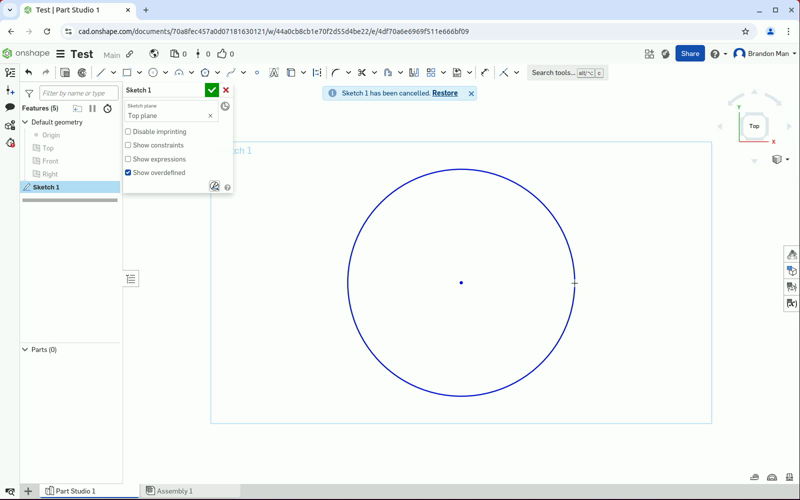
key_down(shift)
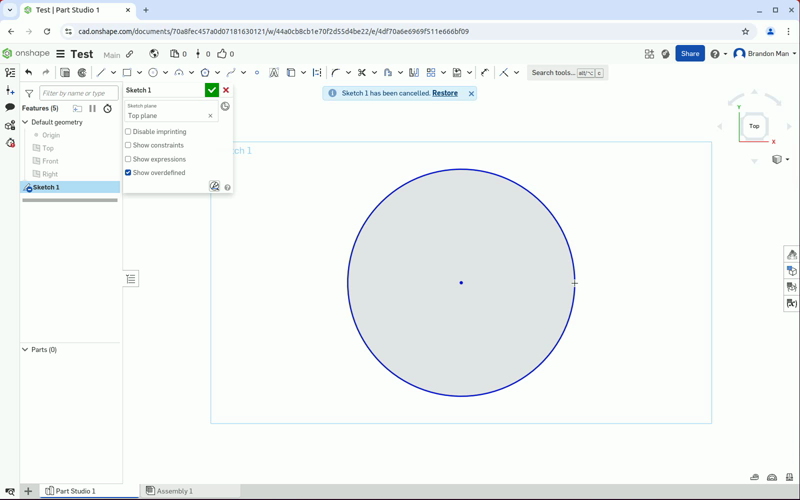
mouse_move(461, 282)
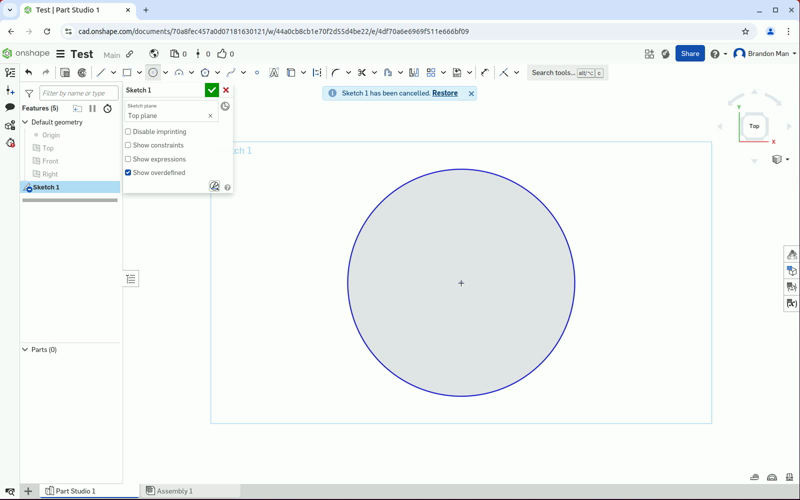
click(461, 282)
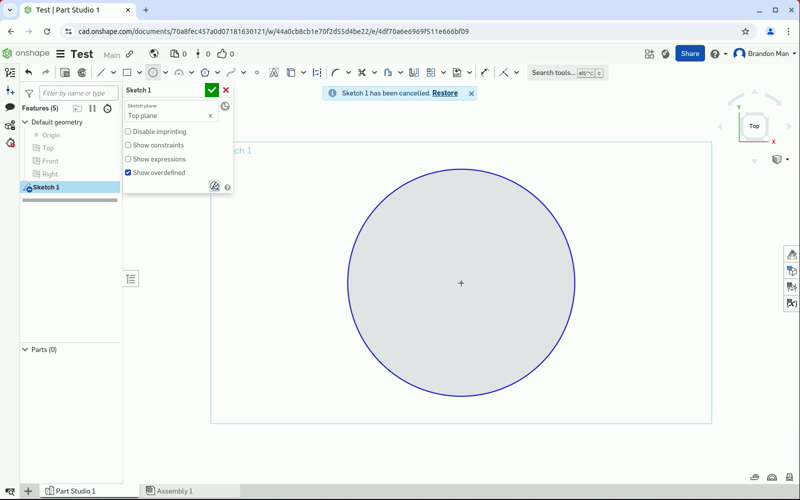
key_up(shift)
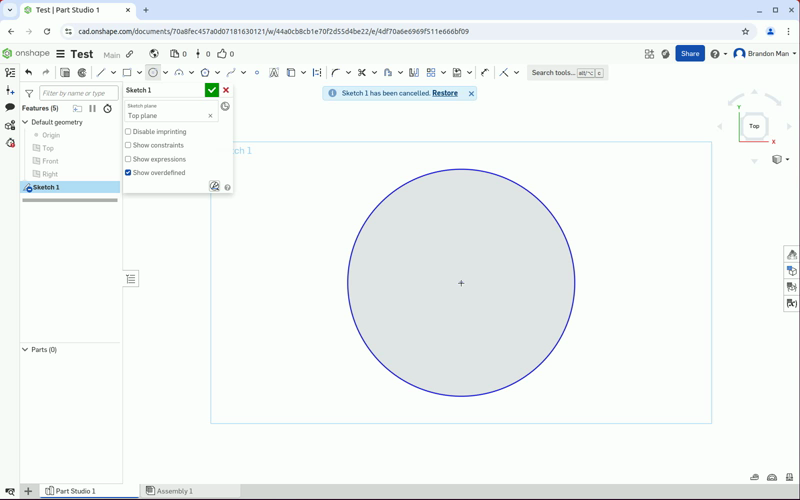
mouse_move(572, 282)
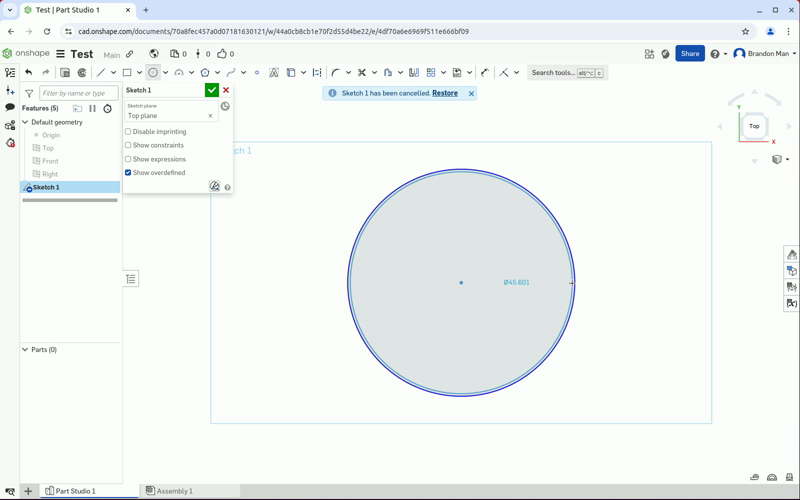
scroll(6)
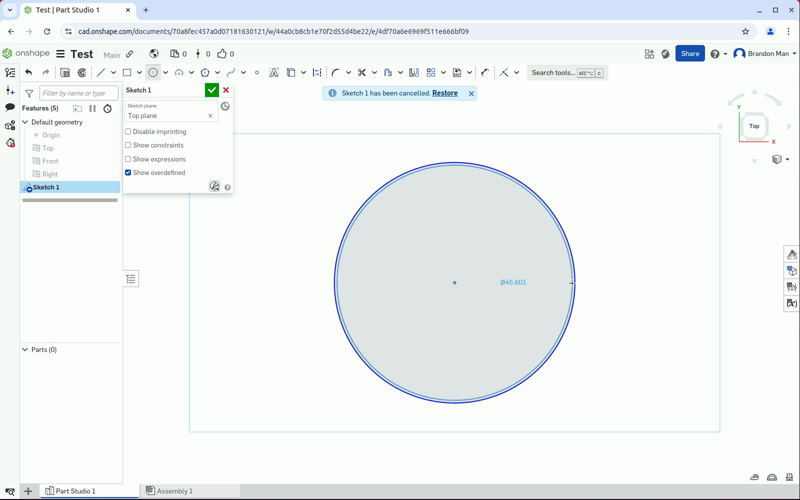
scroll(6)
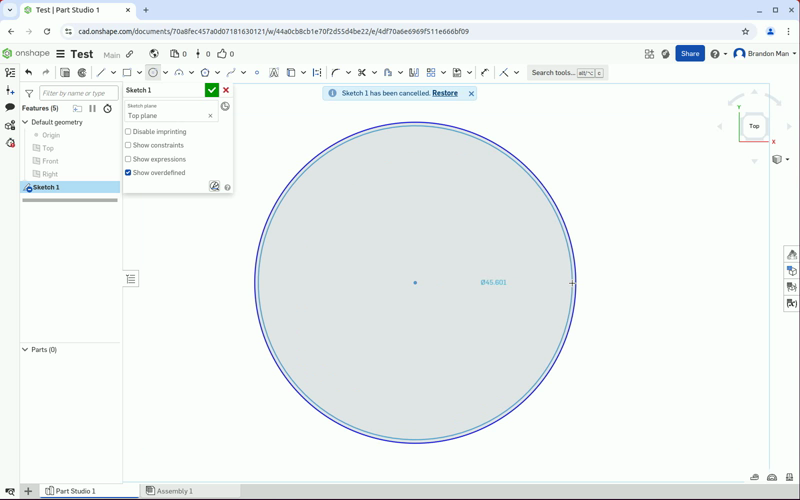
scroll(6)
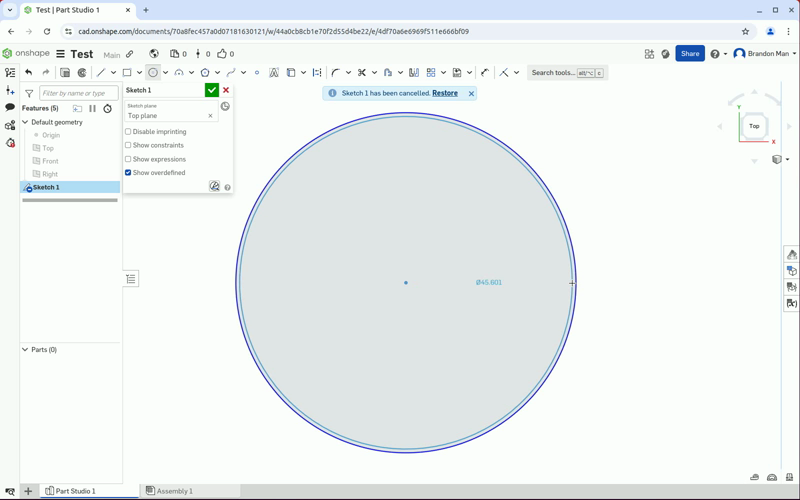
scroll(6)
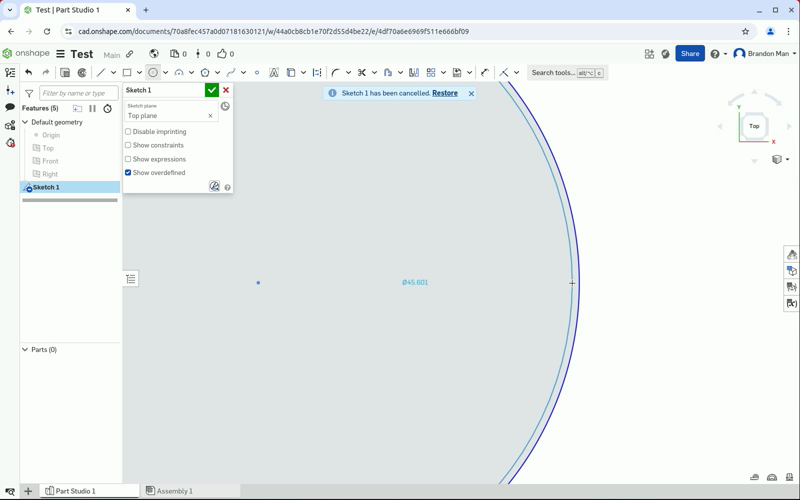
scroll(6)
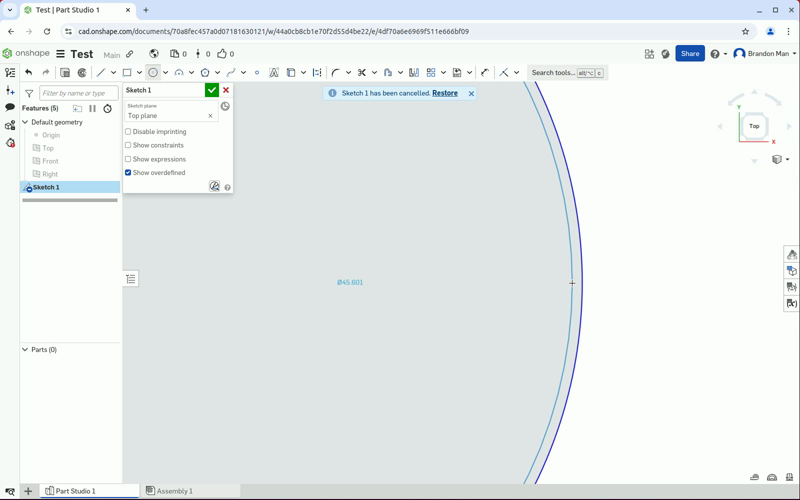
scroll(6)
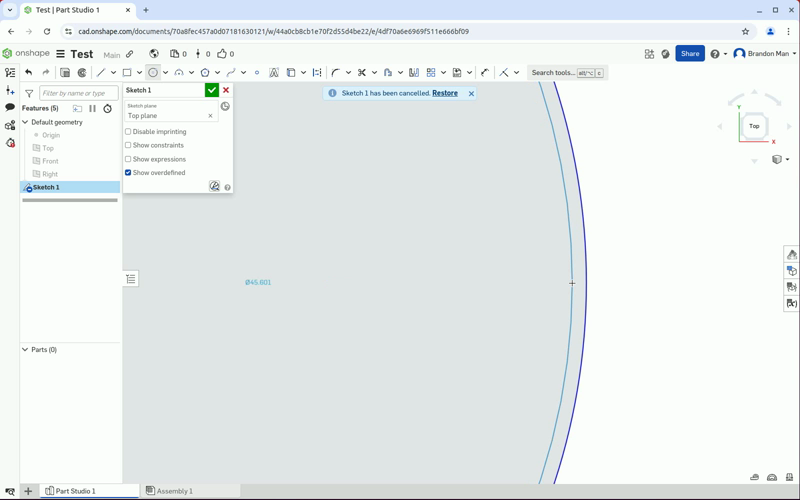
scroll(6)
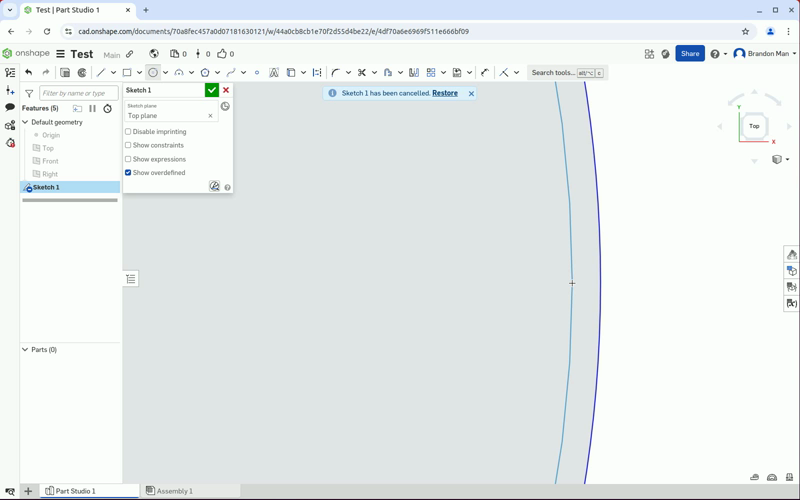
click(572, 282)
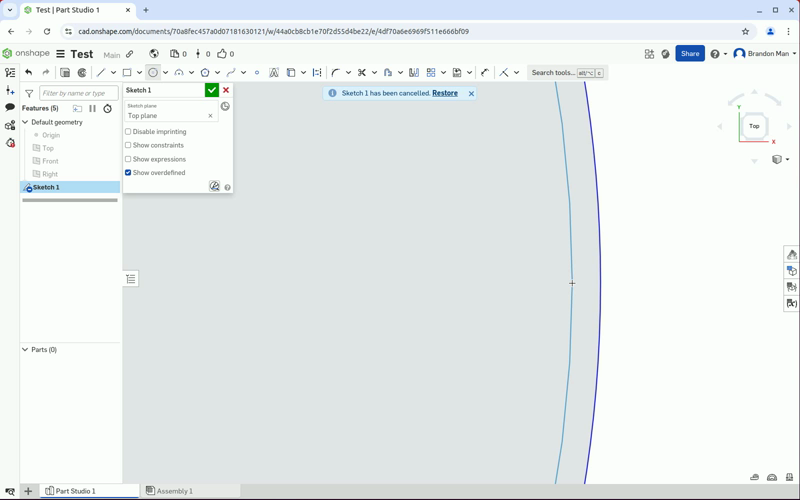
scroll(-6)
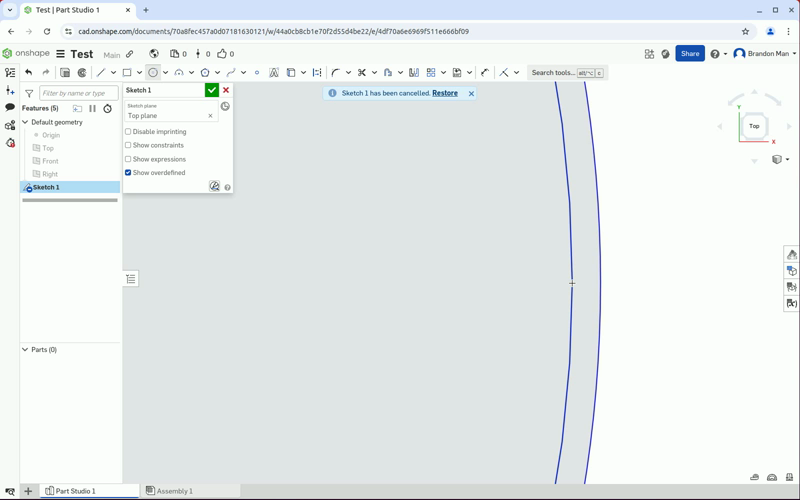
scroll(-6)
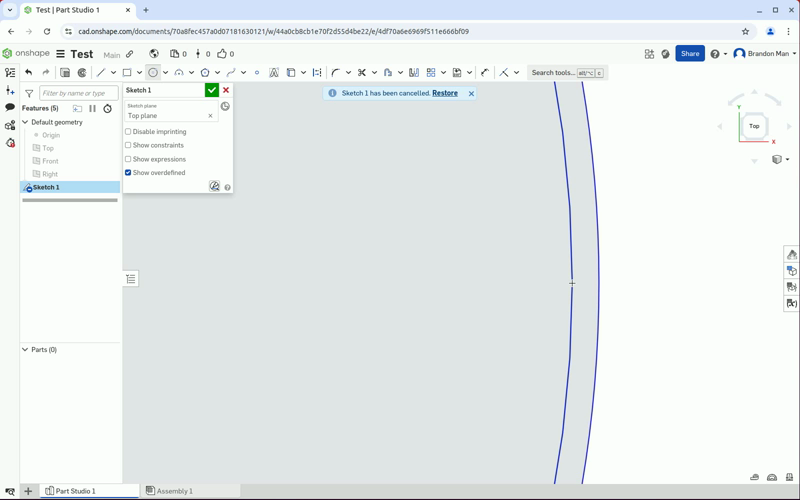
scroll(-6)
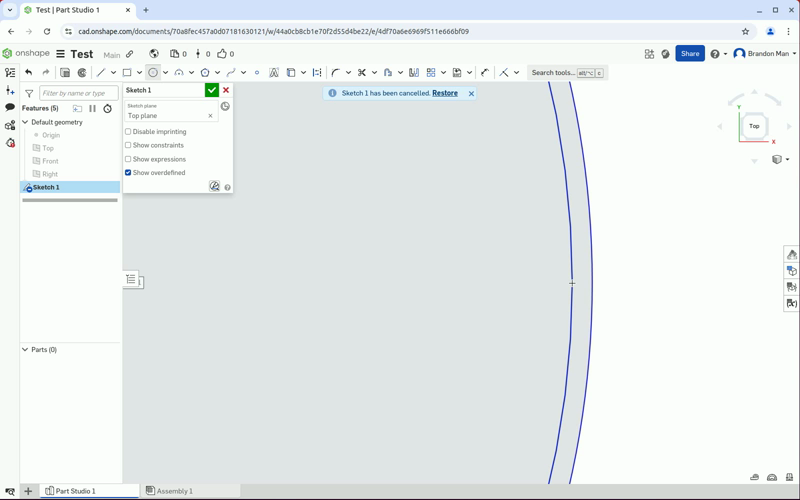
scroll(-6)
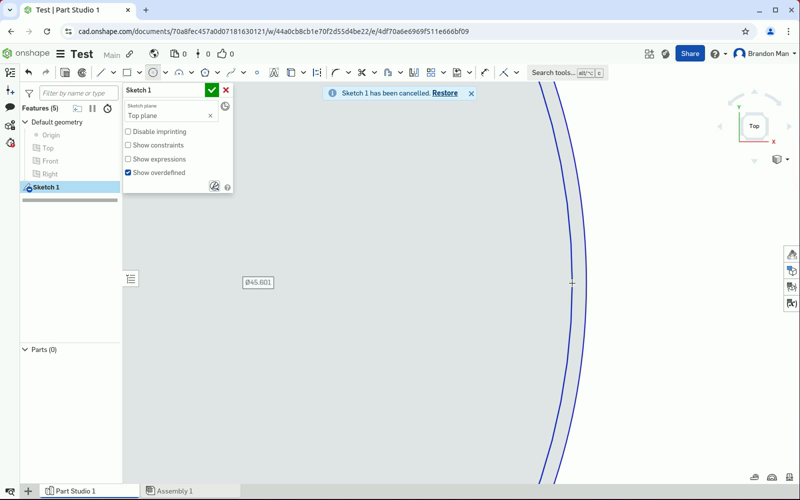
scroll(-6)
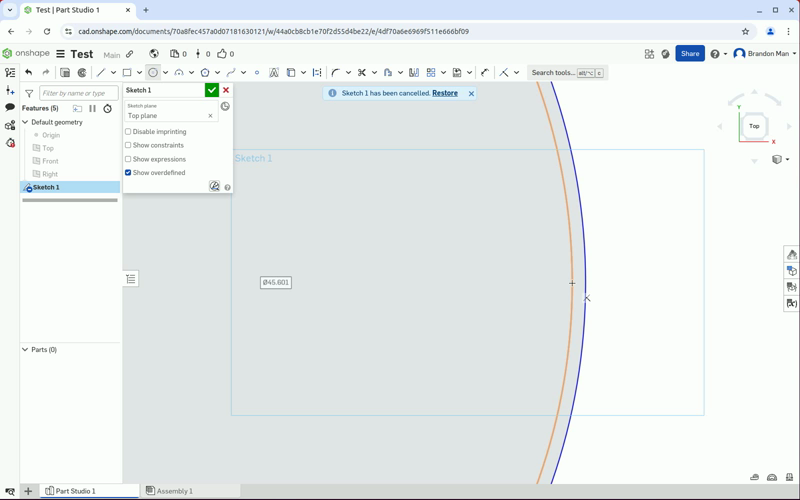
scroll(-6)
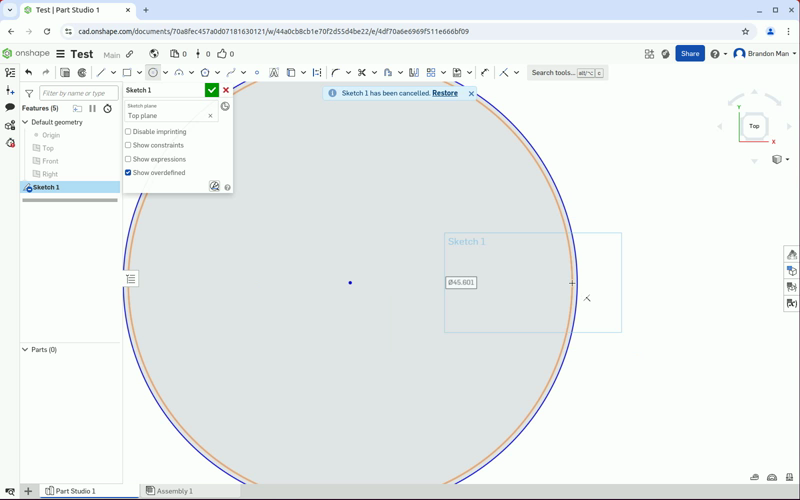
scroll(-6)
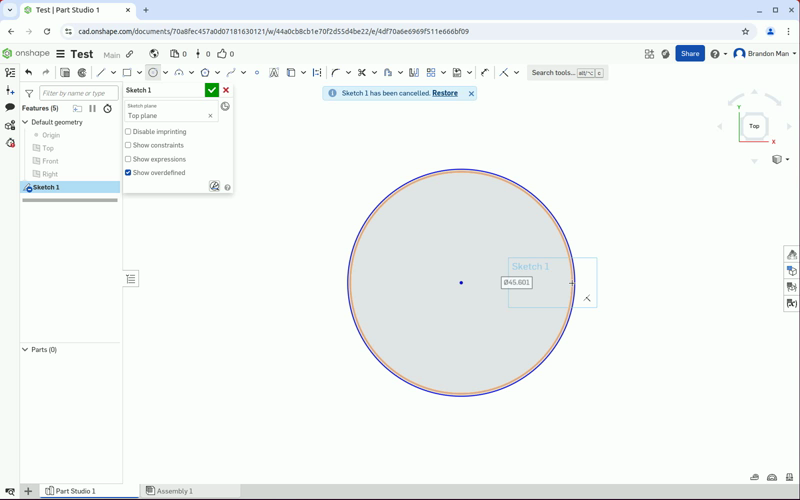
key(esc)
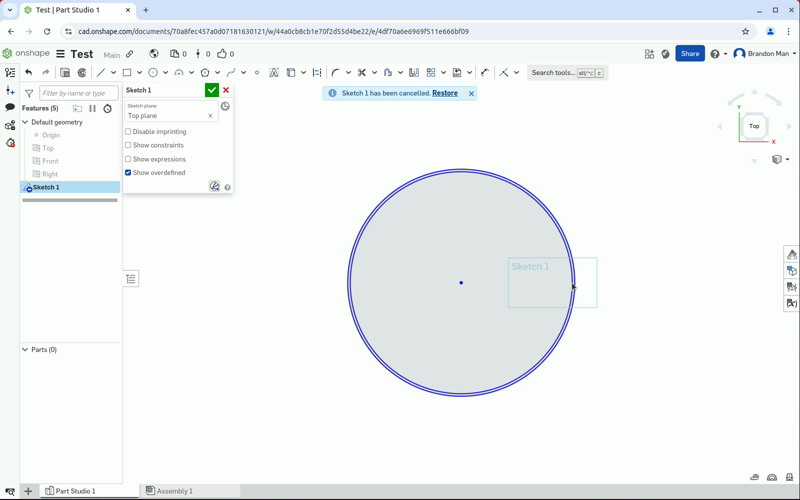
mouse_move(373, 352)
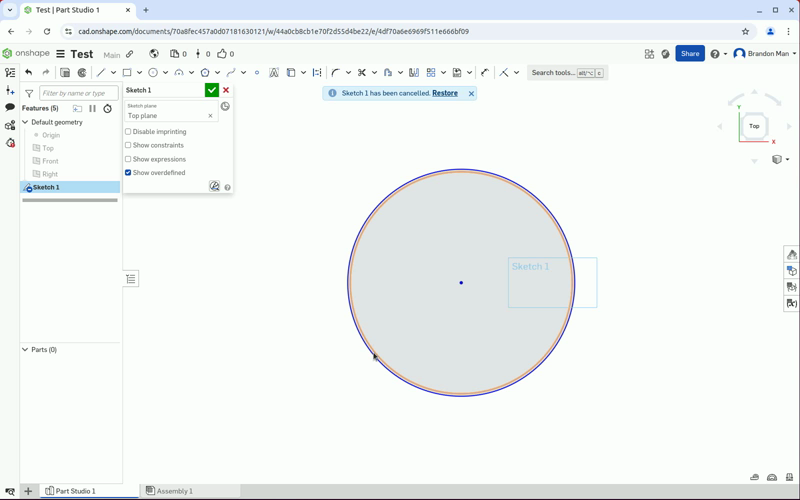
scroll(6)
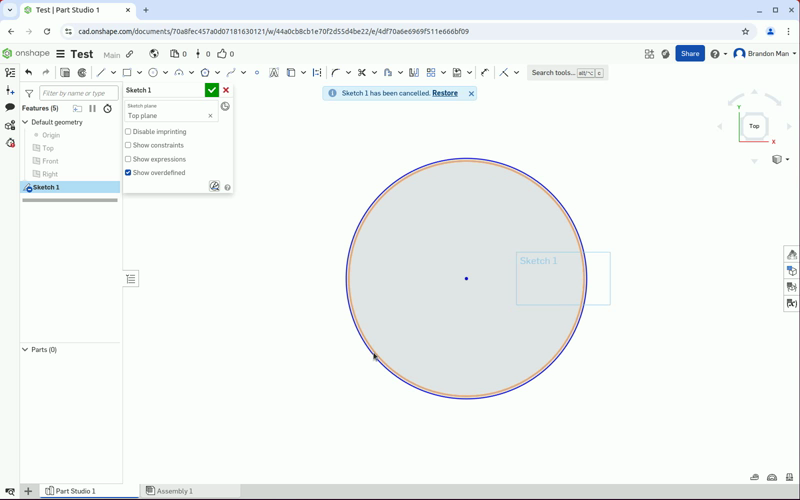
scroll(6)
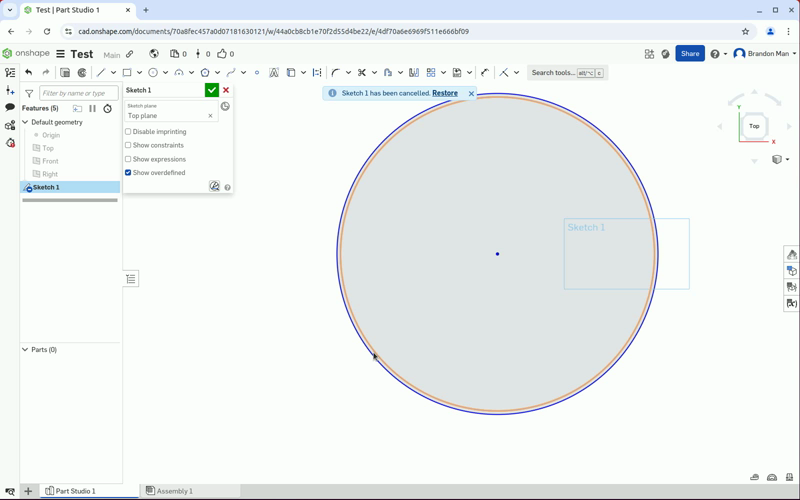
scroll(6)
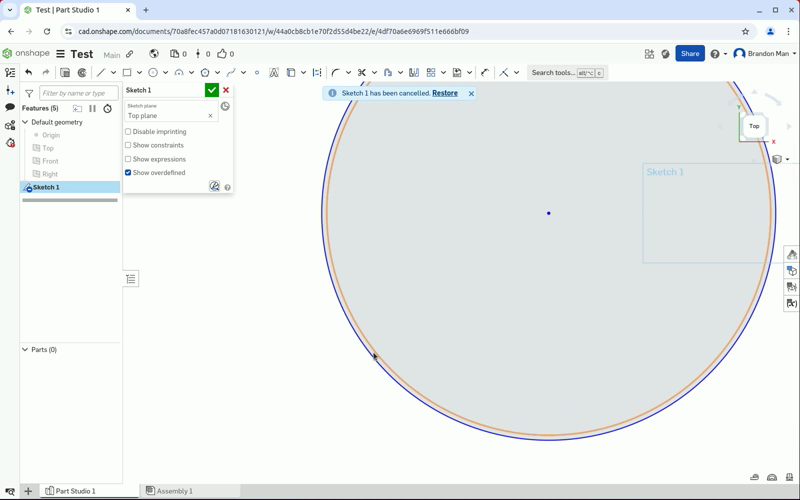
scroll(6)
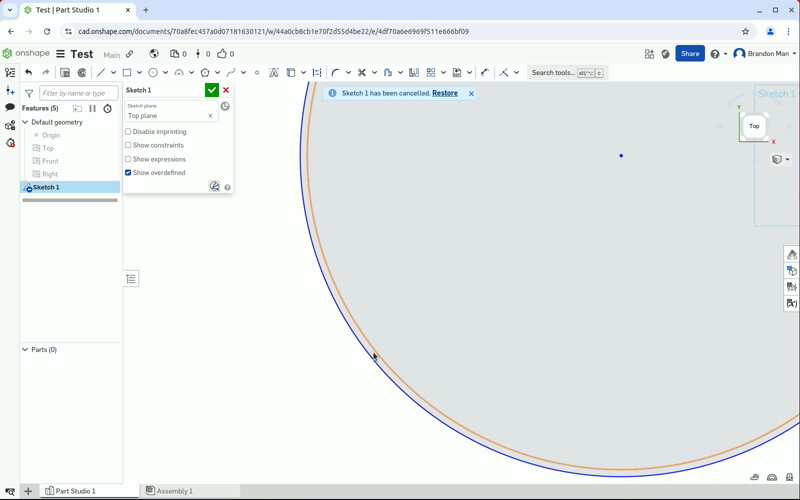
scroll(6)
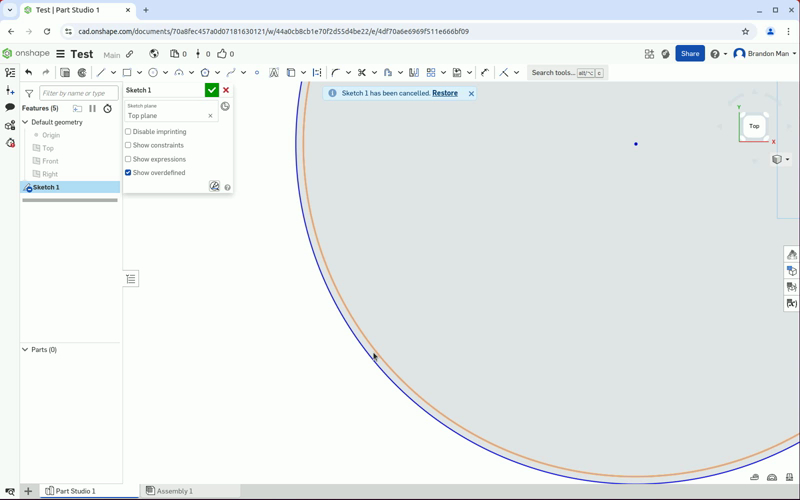
scroll(6)
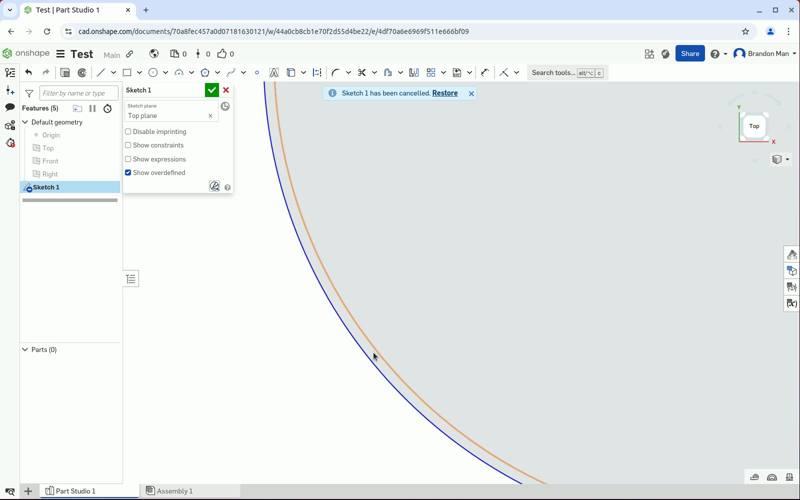
scroll(6)
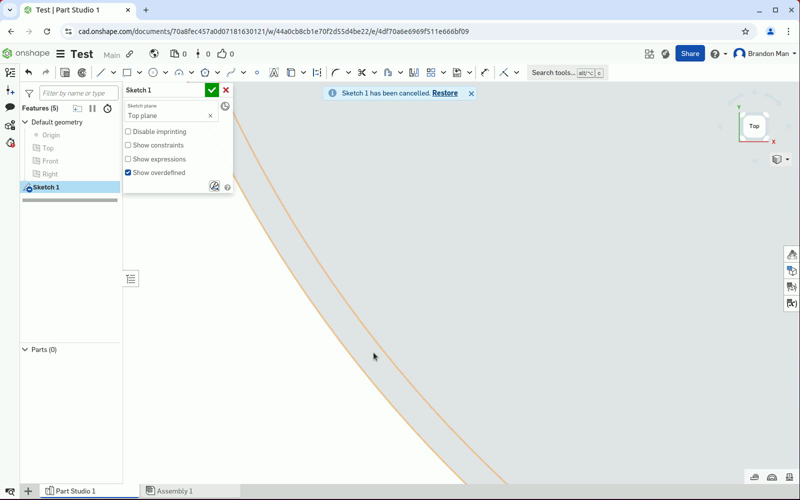
click(373, 352)
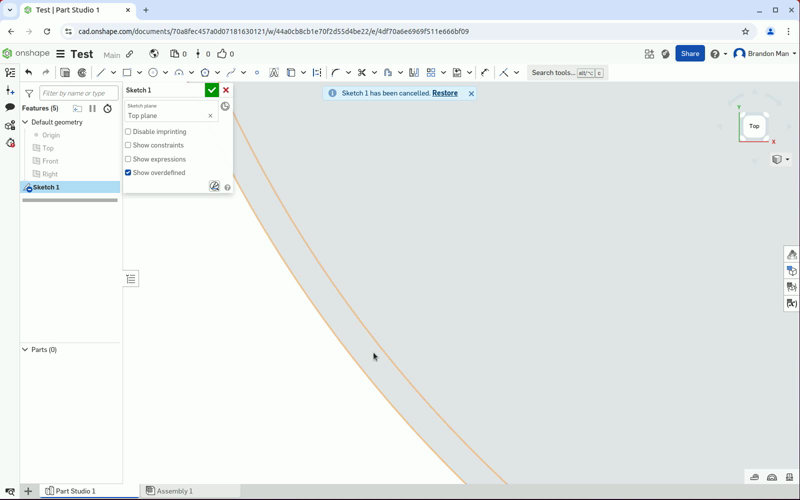
scroll(-6)
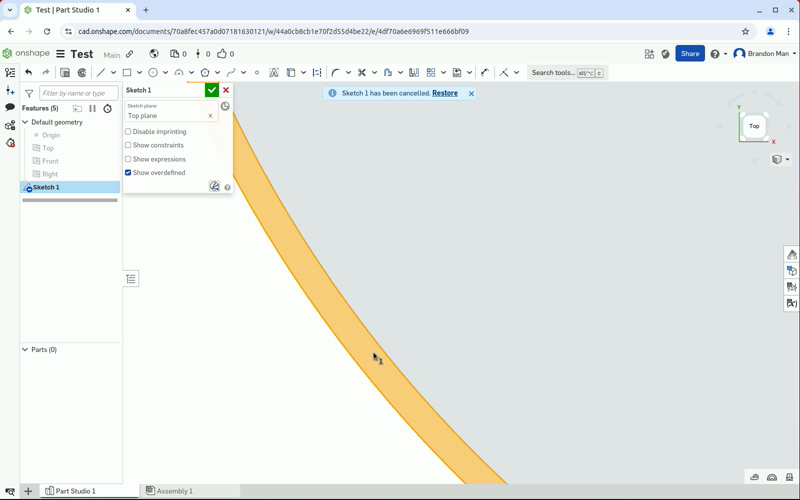
scroll(-6)
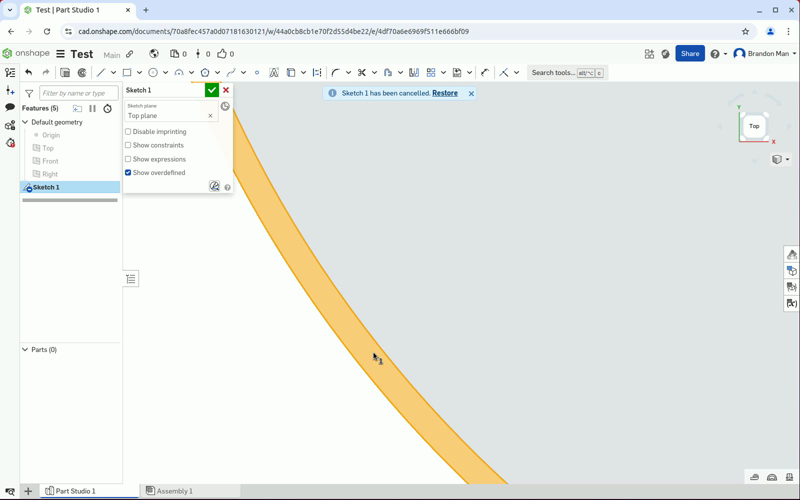
scroll(-6)
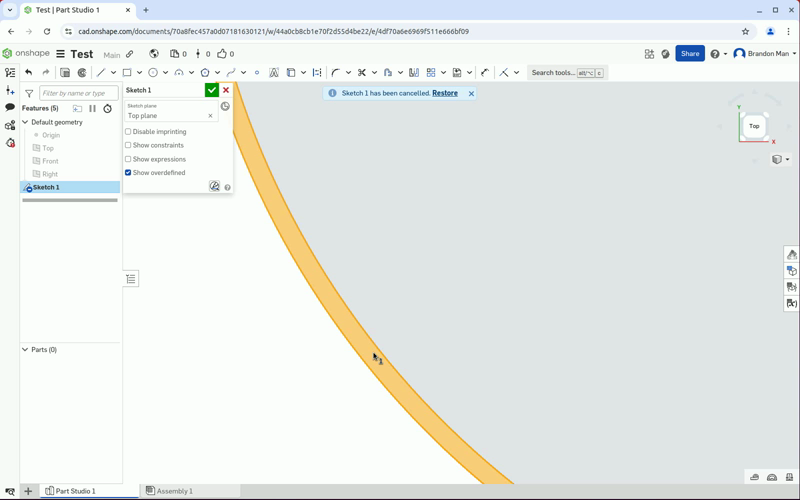
scroll(-6)
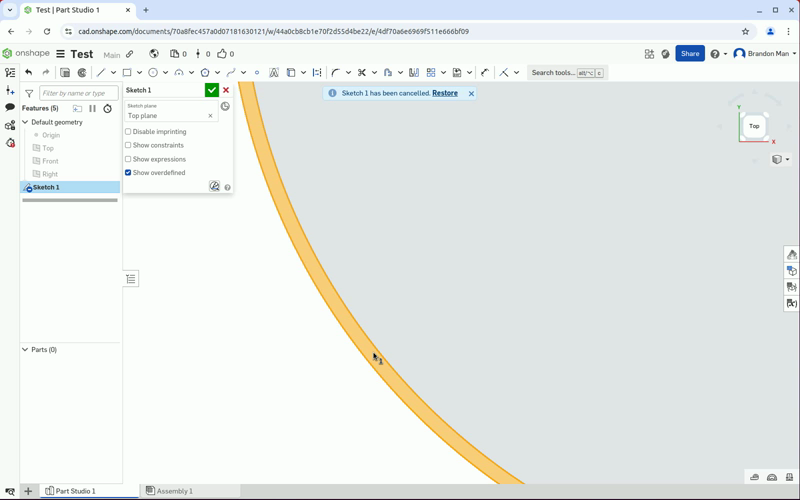
scroll(-6)
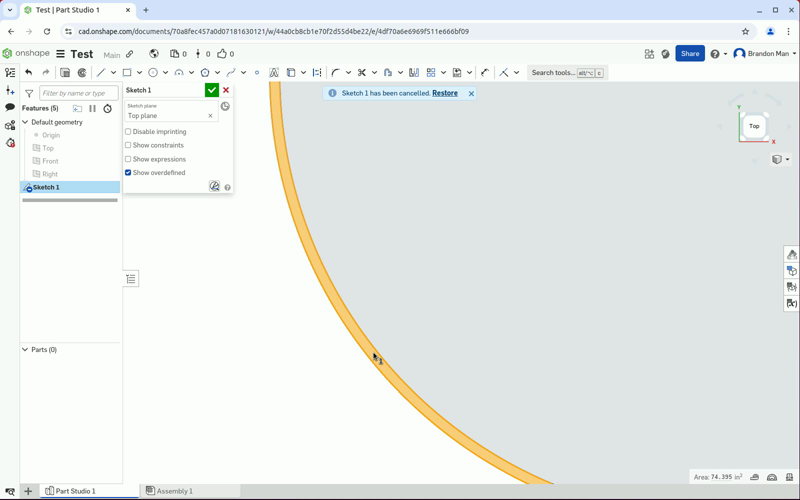
scroll(-6)
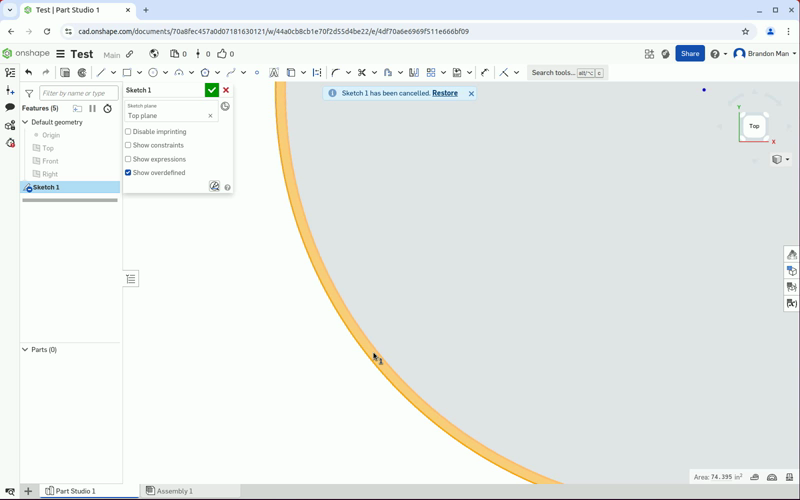
scroll(-6)
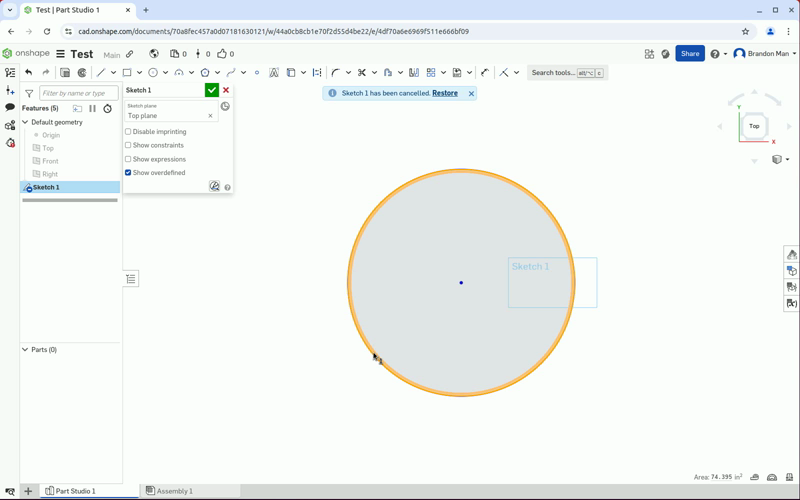
mouse_move(73, 352)
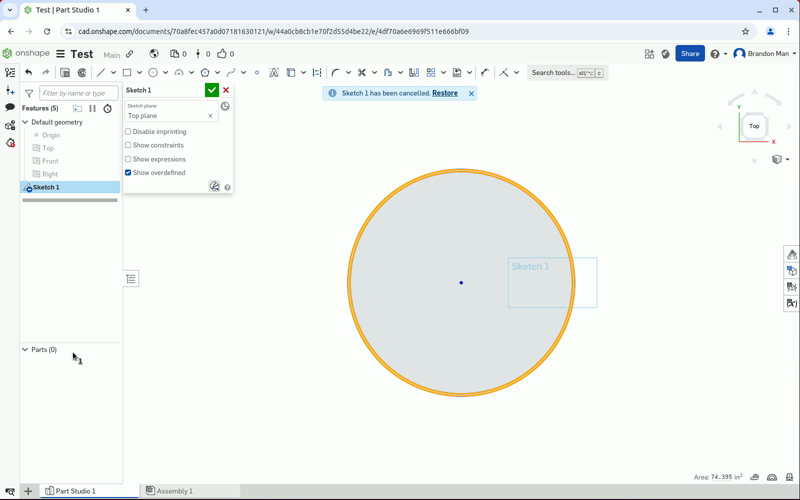
key(shift+y)
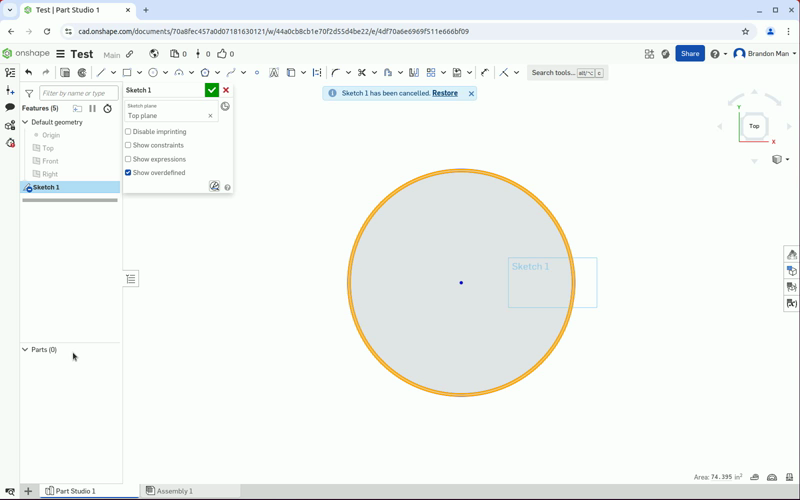
key(shift+e)
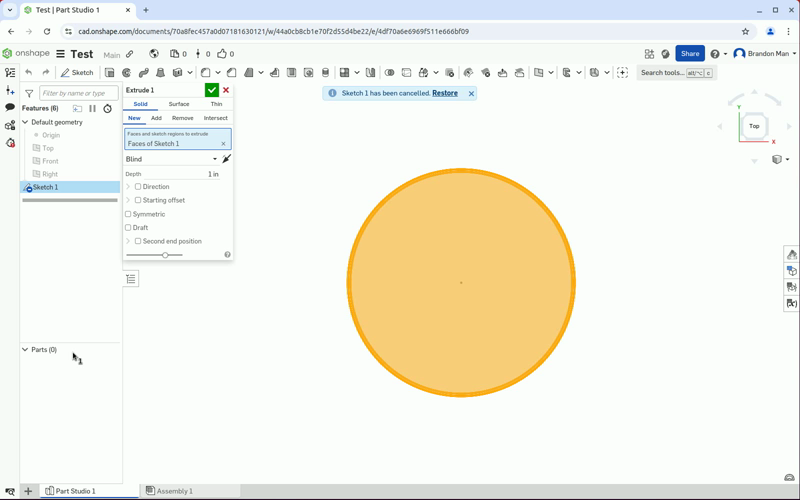
mouse_move(143, 106)
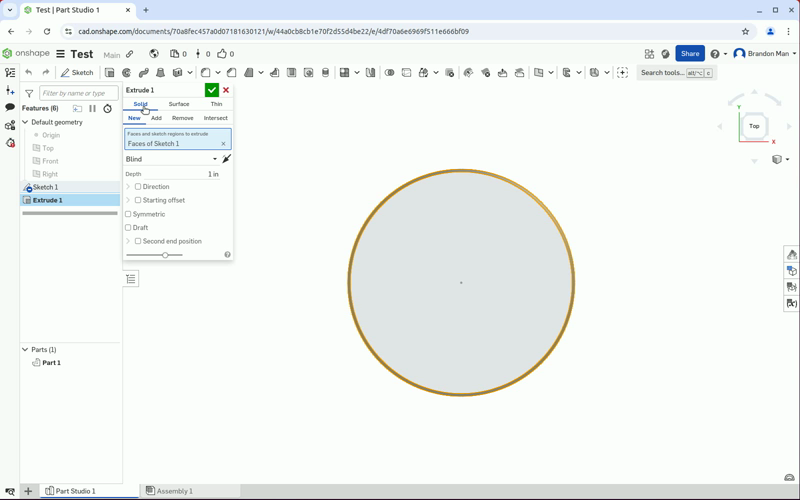
click(143, 106)
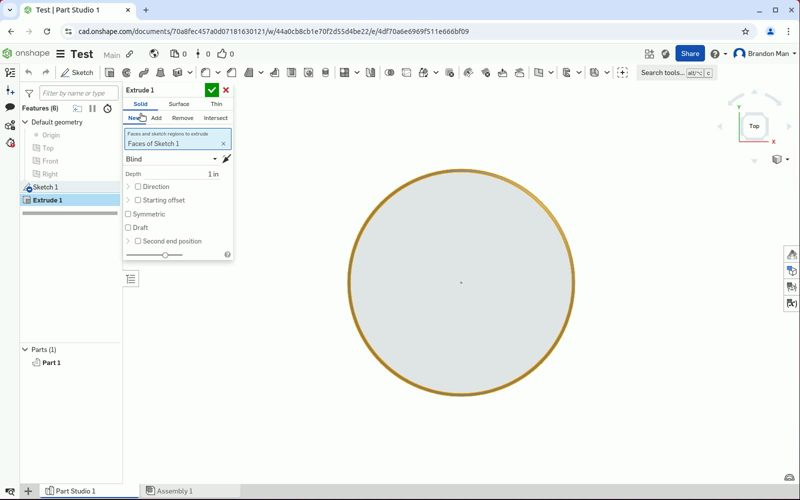
mouse_move(137, 120)
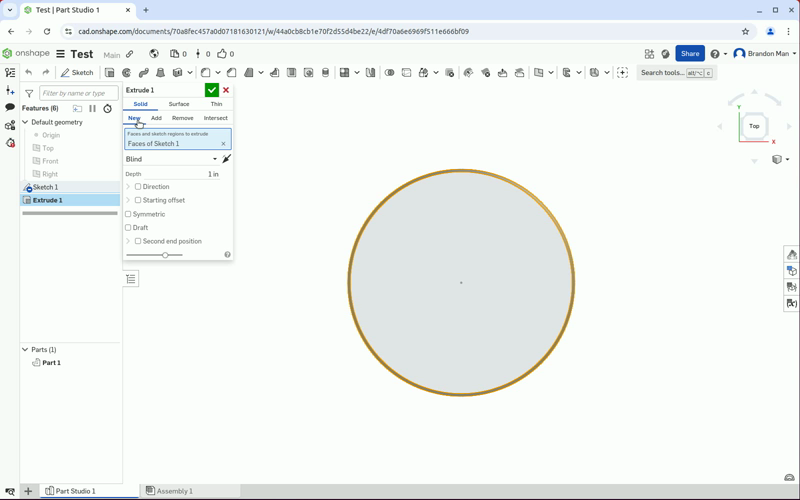
click(137, 120)
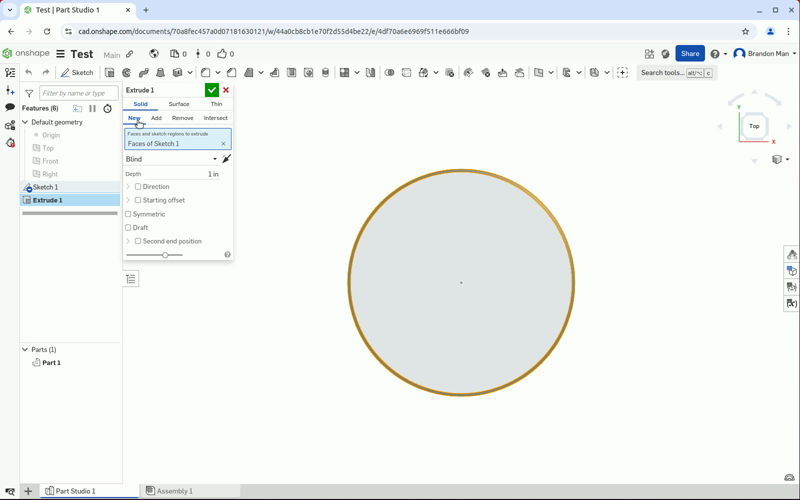
key(tab, 4)
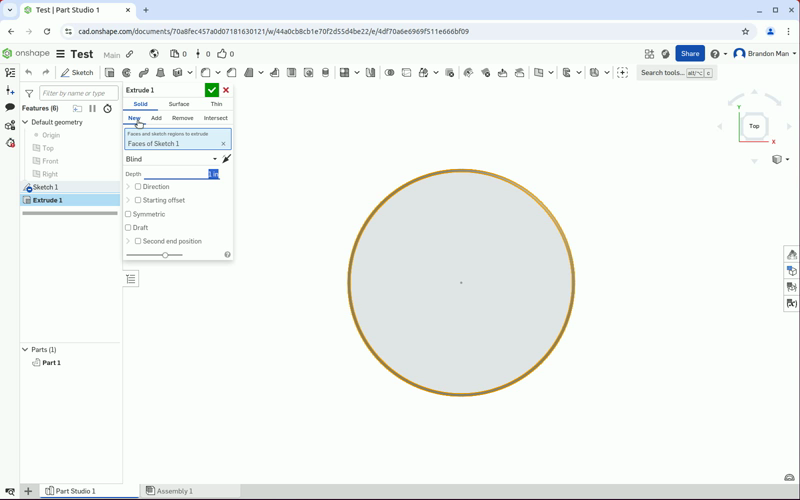
text(6.981)
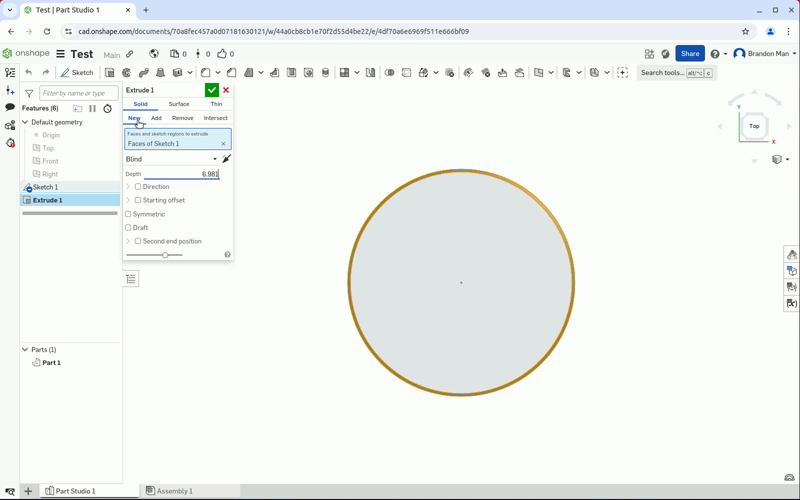
key(enter)
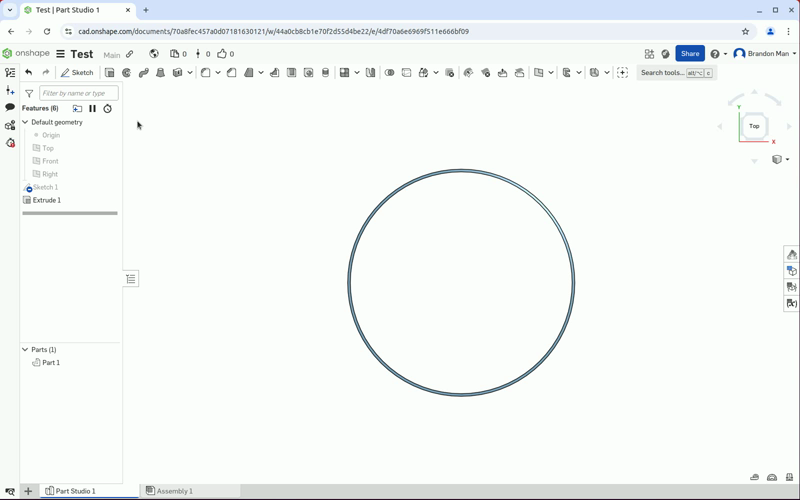
key(shift+h)
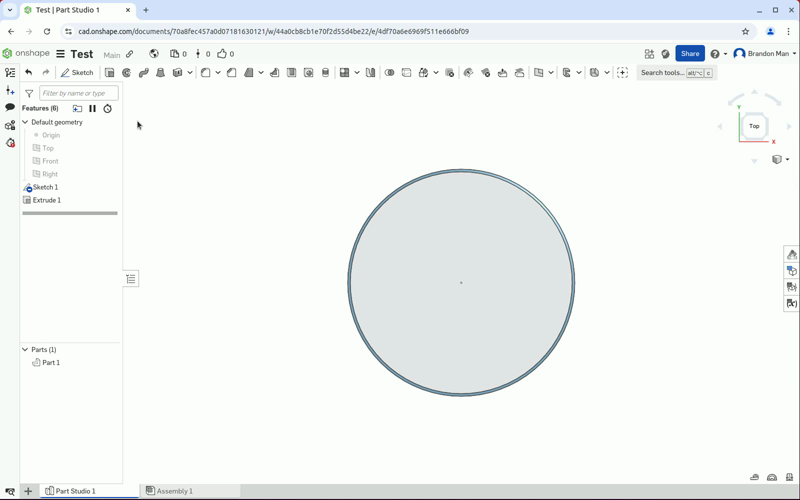
key(shift+h)
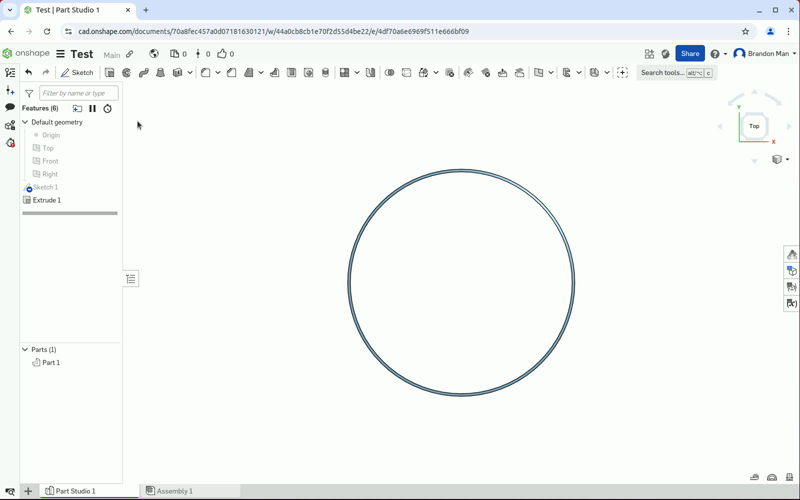
mouse_move(73, 189)
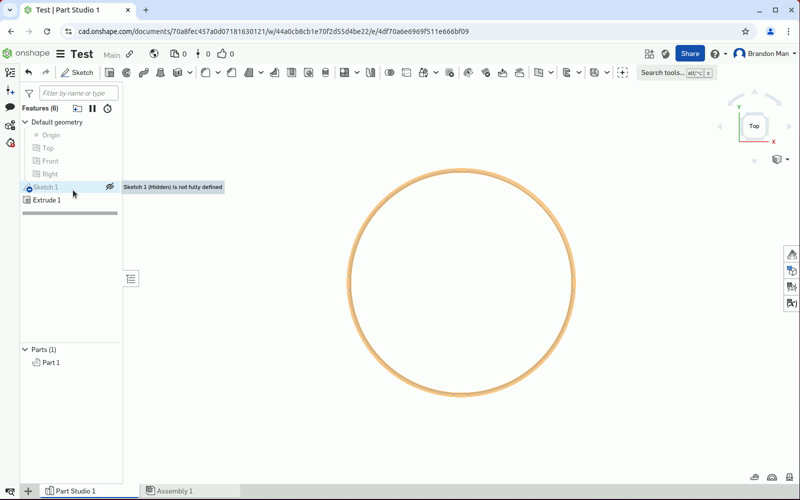
click(73, 189)
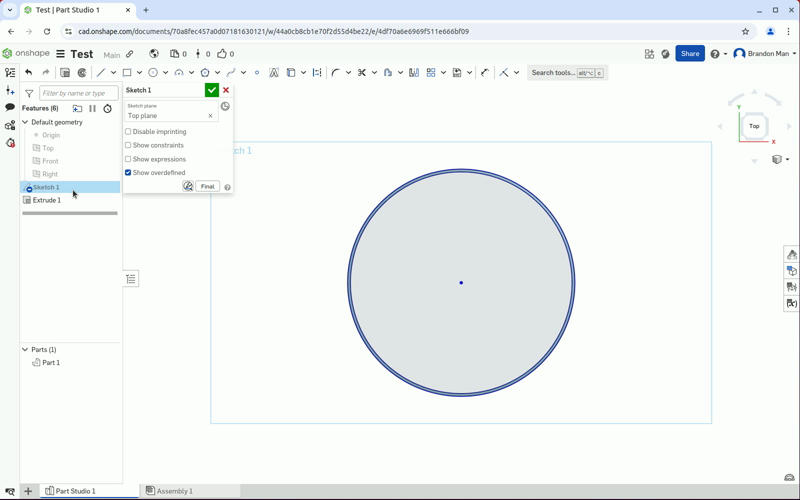
mouse_move(229, 92)
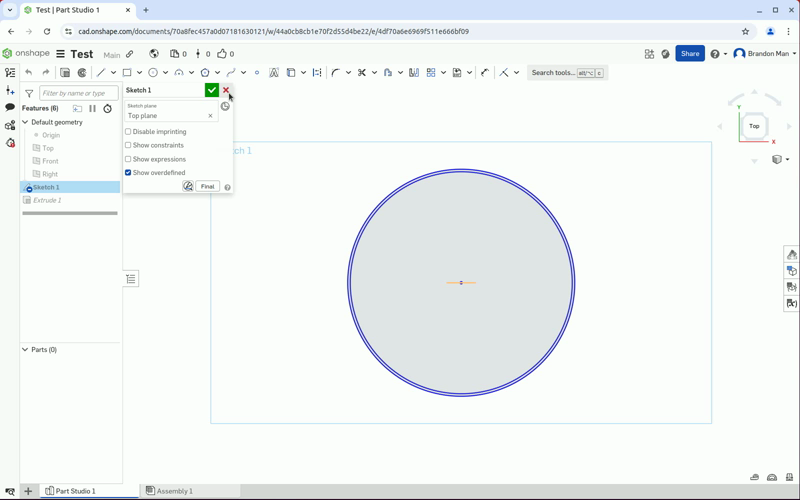
click(229, 92)
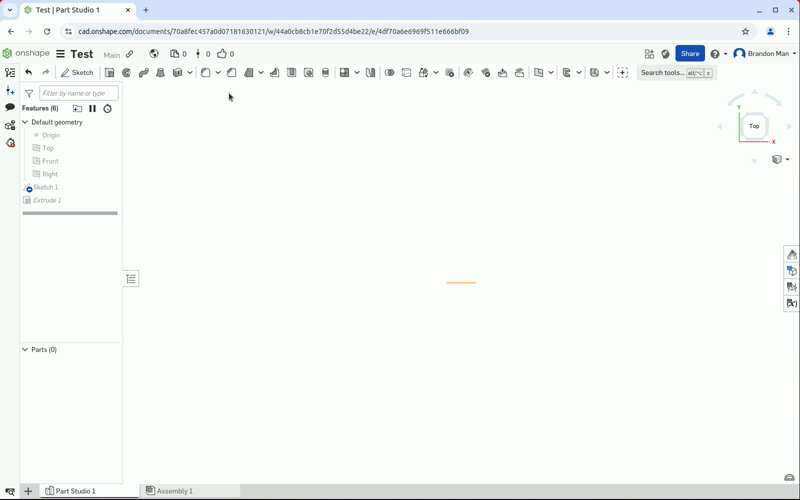
mouse_move(73, 352)
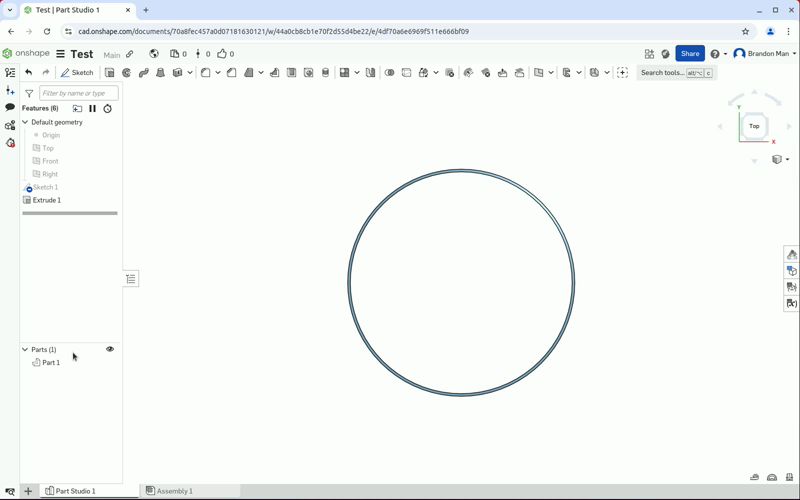
key(y)
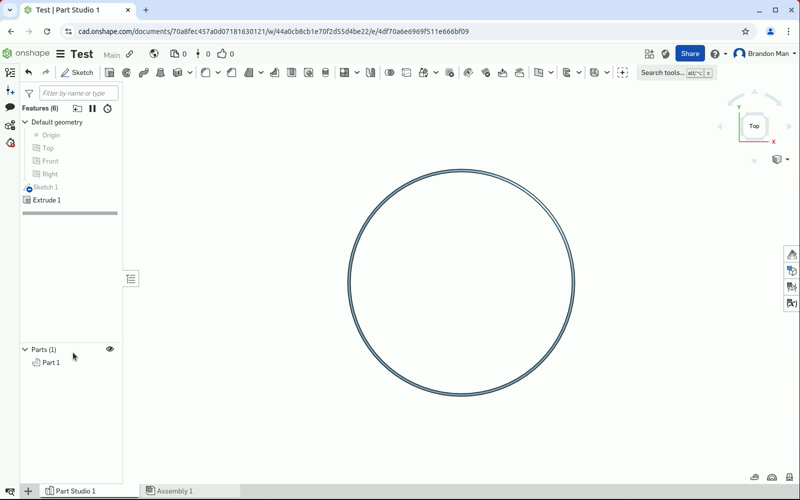
key(shift+p)
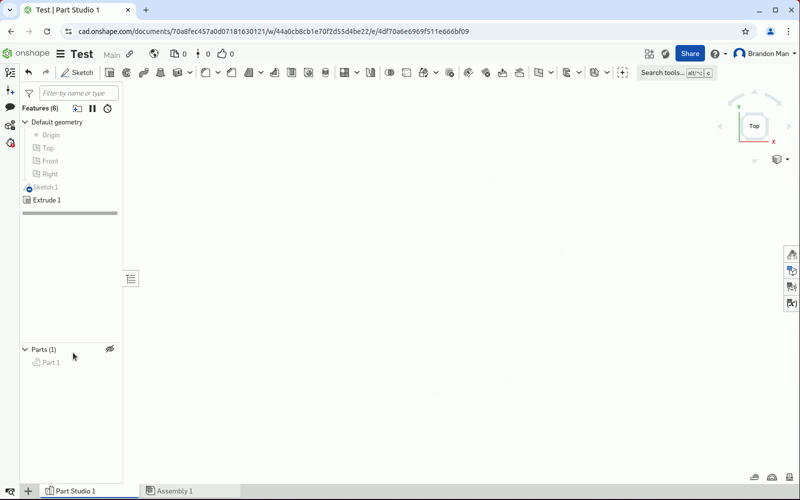
key(space)
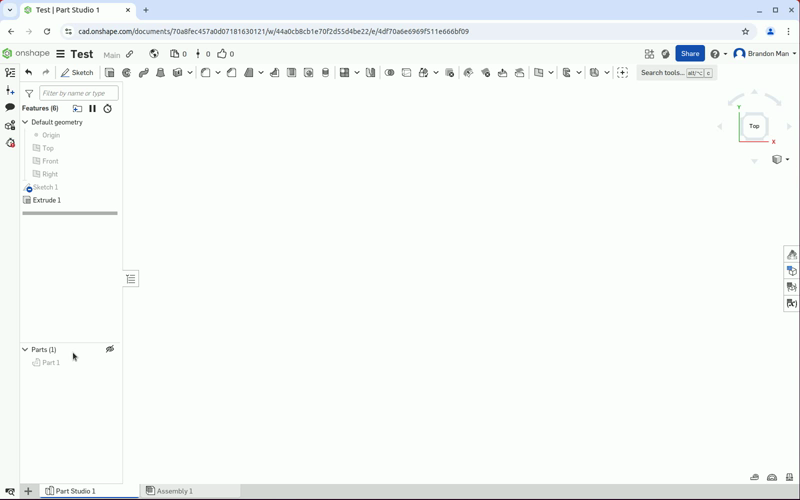
key_down(shift)
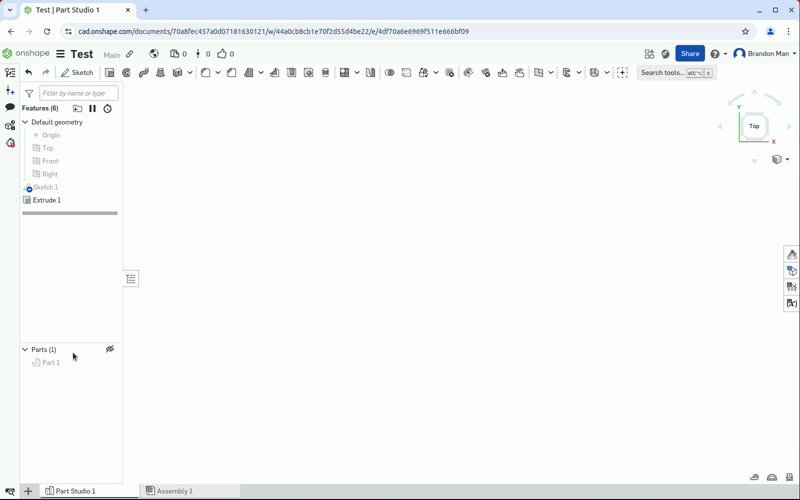
key(up)
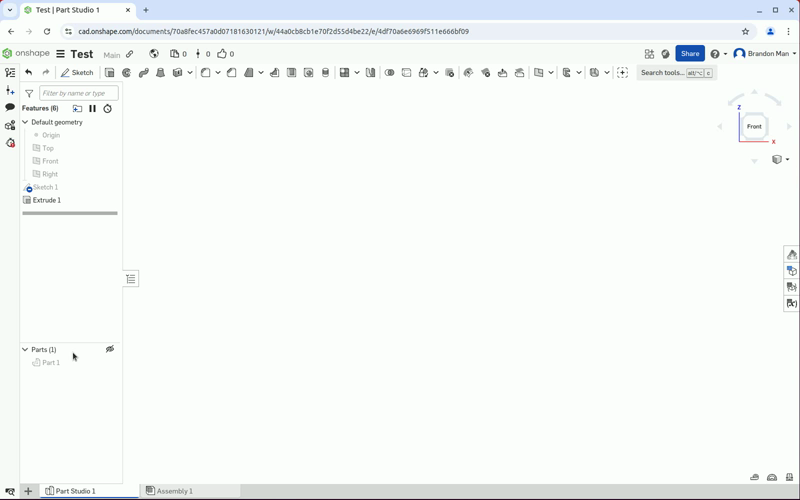
key_up(shift)
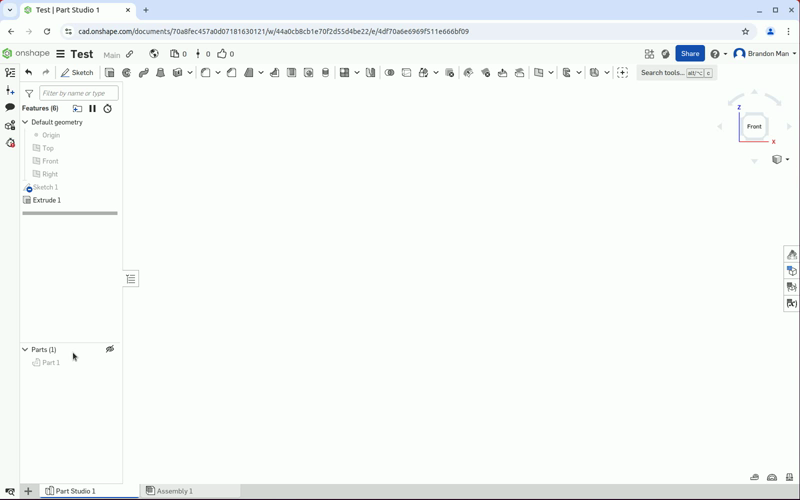
key(space)
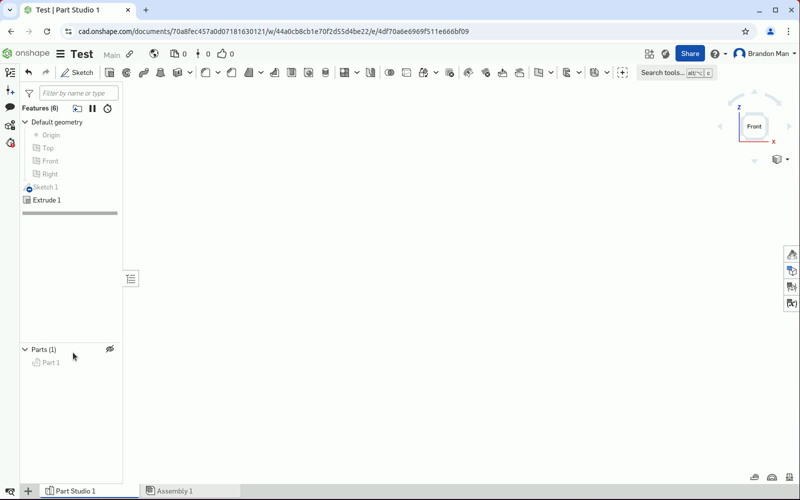
key_down(shift)
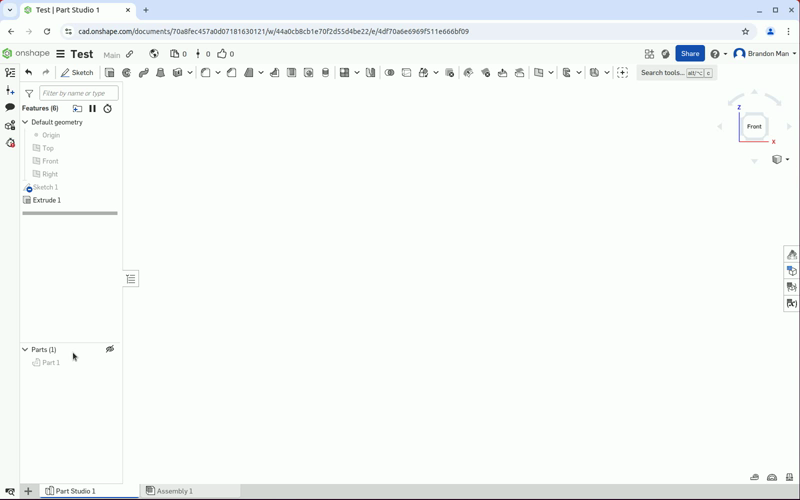
key(left)
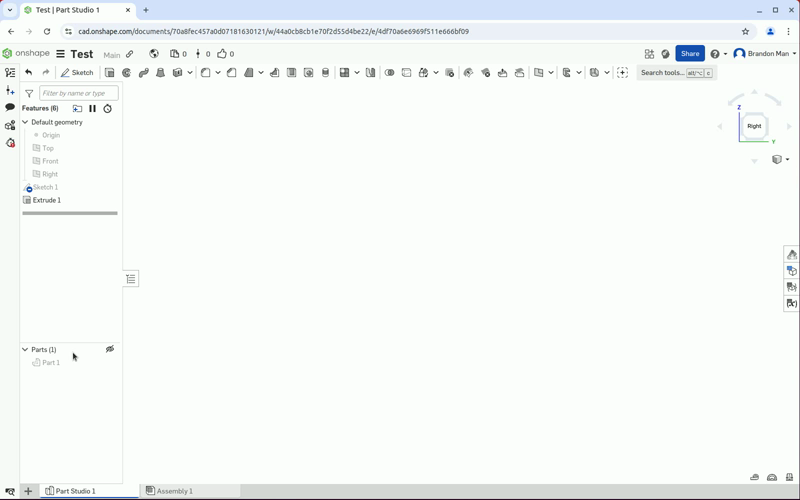
key_up(shift)
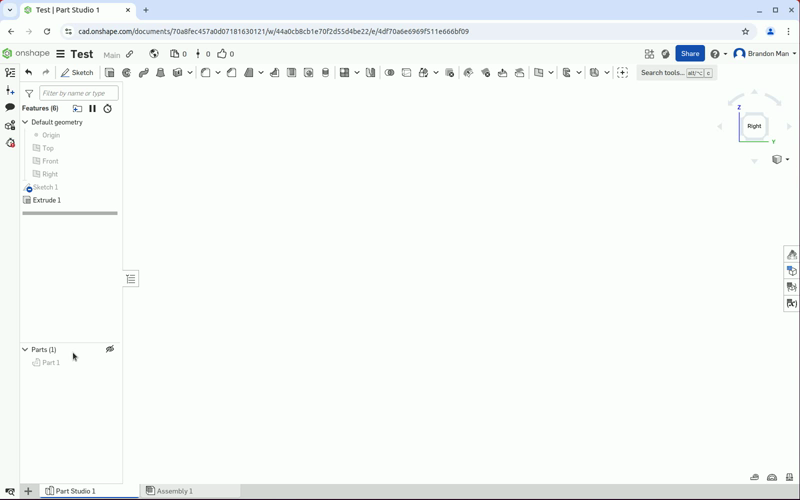
mouse_move(73, 352)
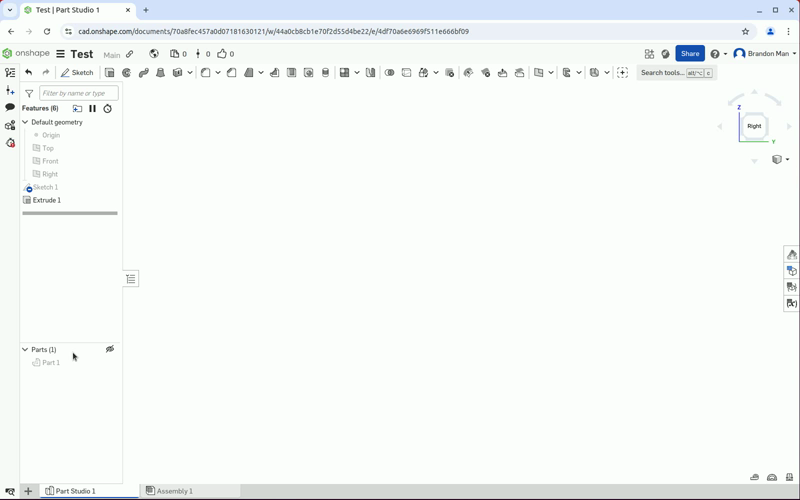
key(shift+y)
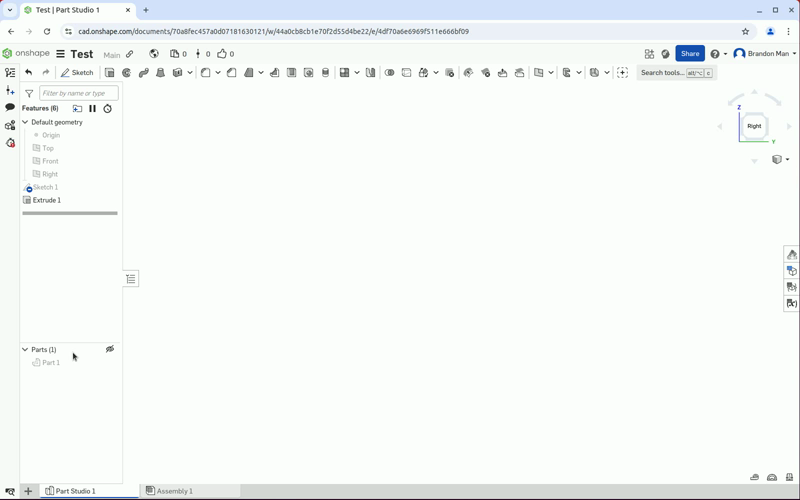
key(shift+s)
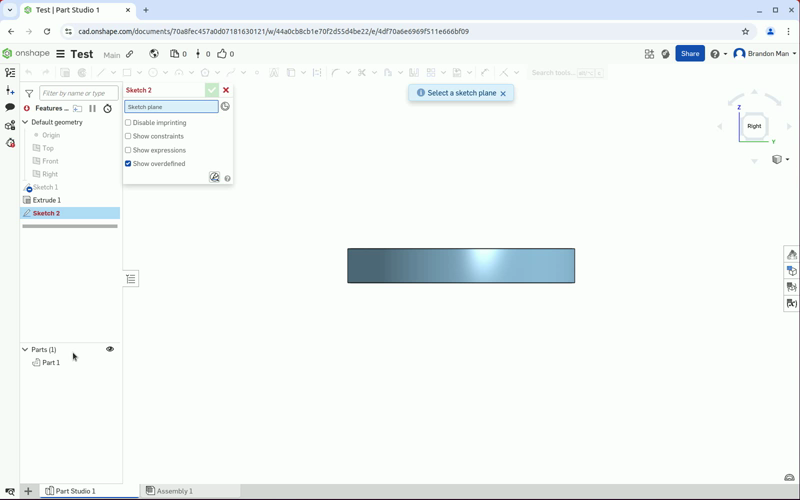
mouse_move(73, 176)
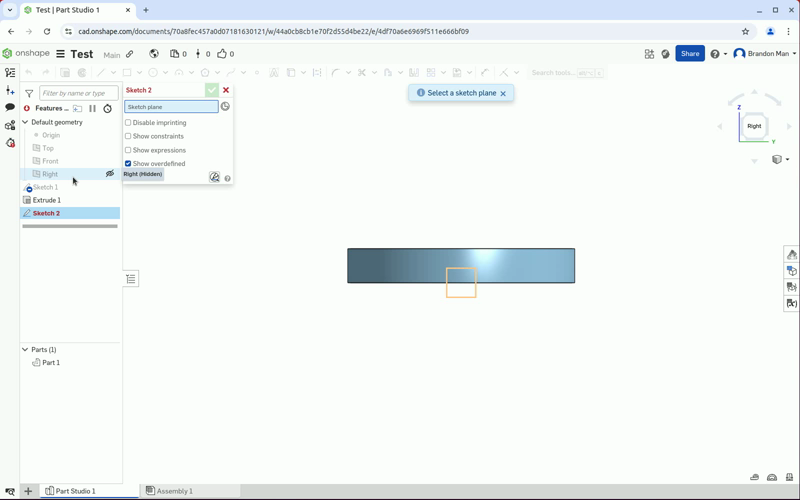
click(73, 176)
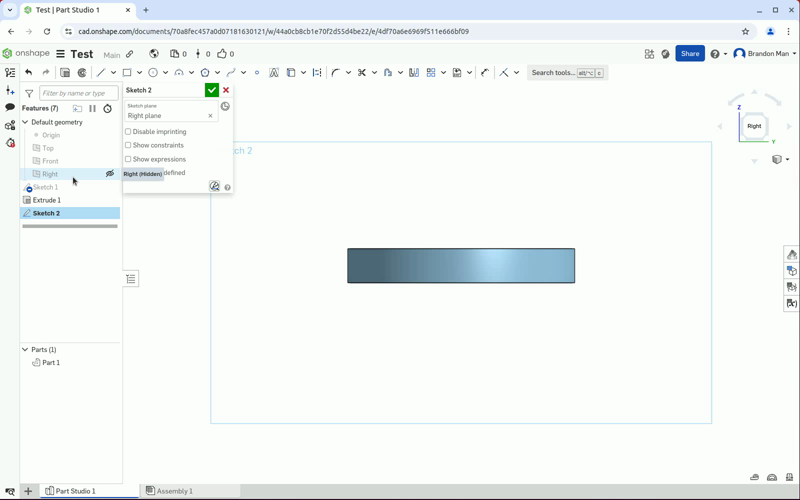
mouse_move(73, 352)
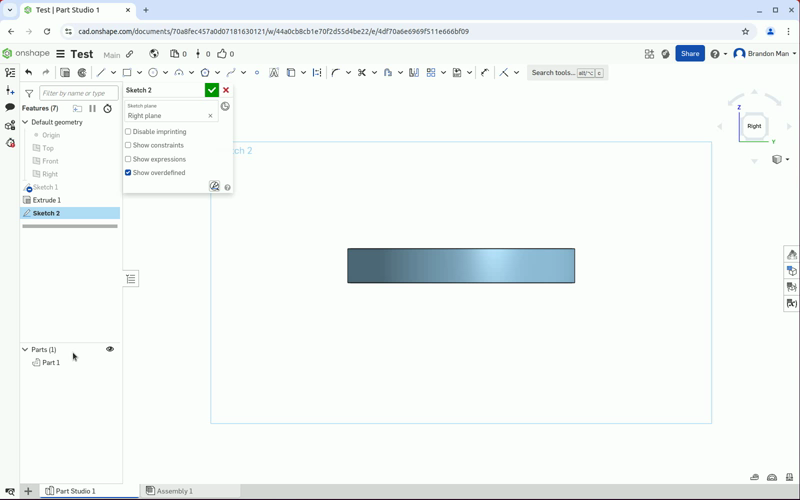
key(y)
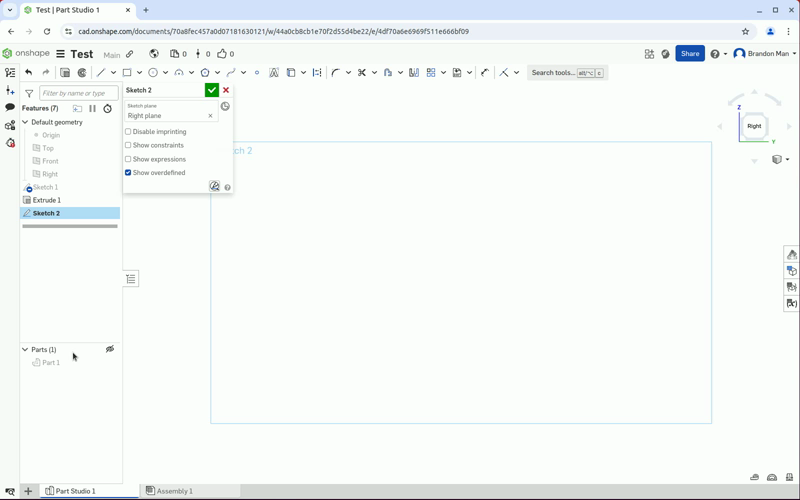
key(c)
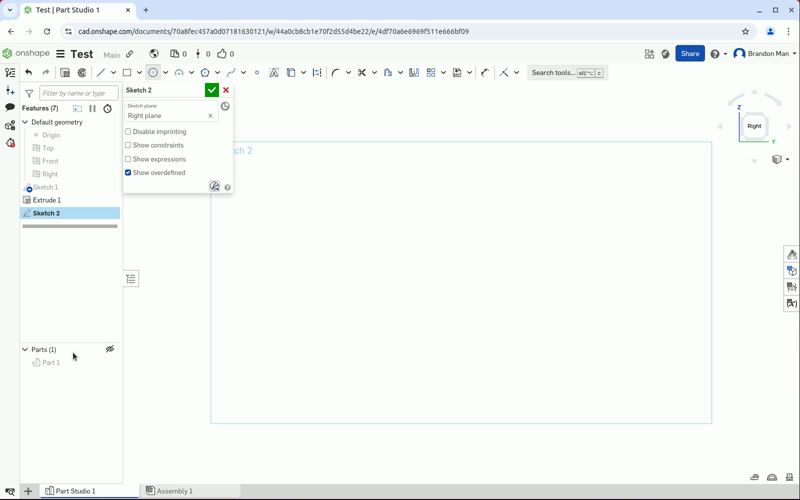
key_down(shift)
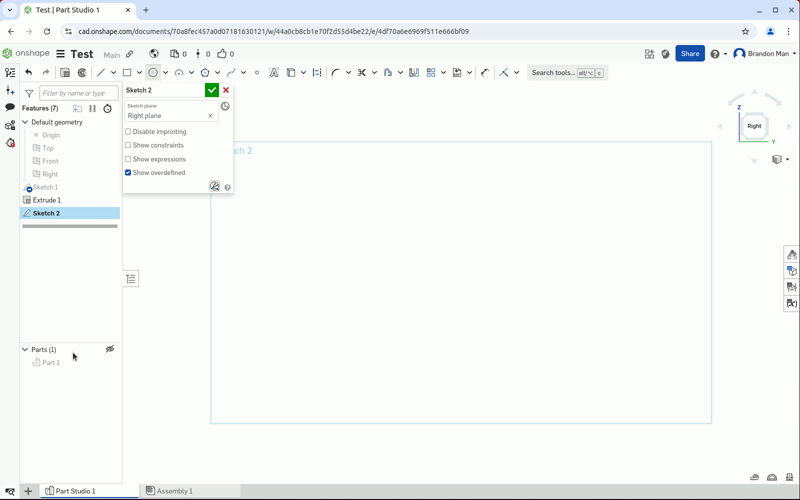
mouse_move(461, 265)
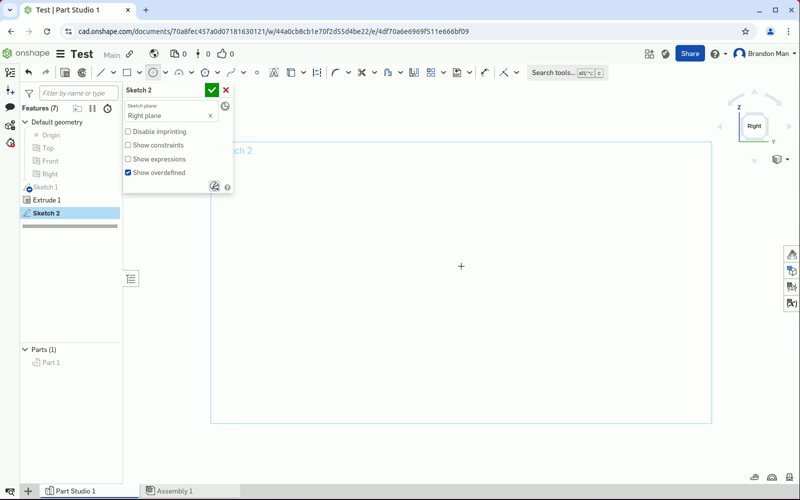
click(461, 265)
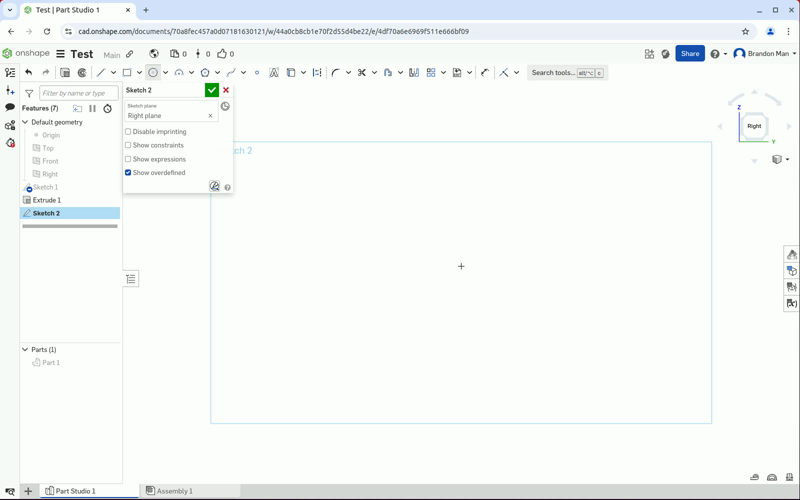
key_up(shift)
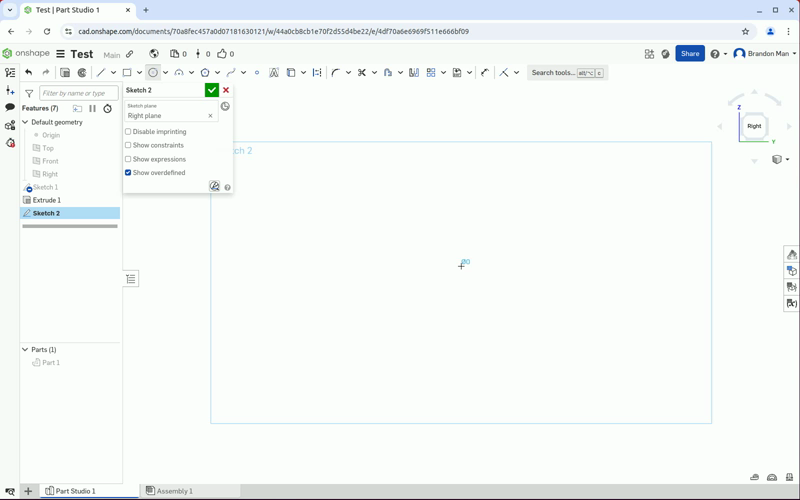
mouse_move(464, 265)
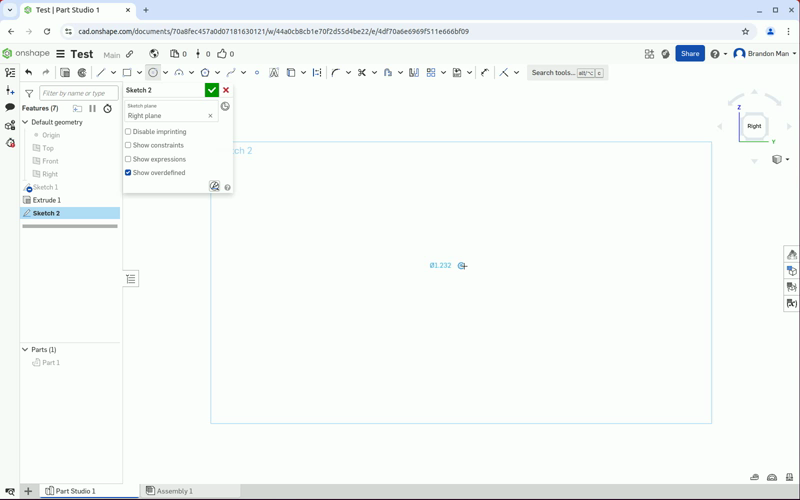
click(464, 265)
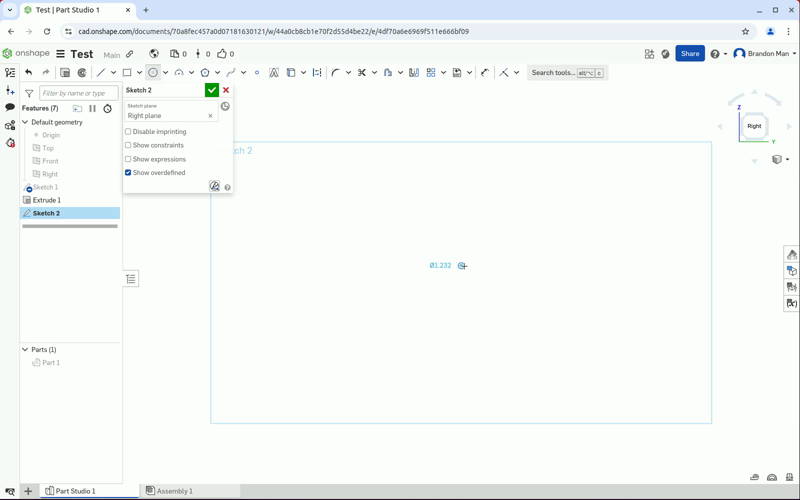
key(esc)
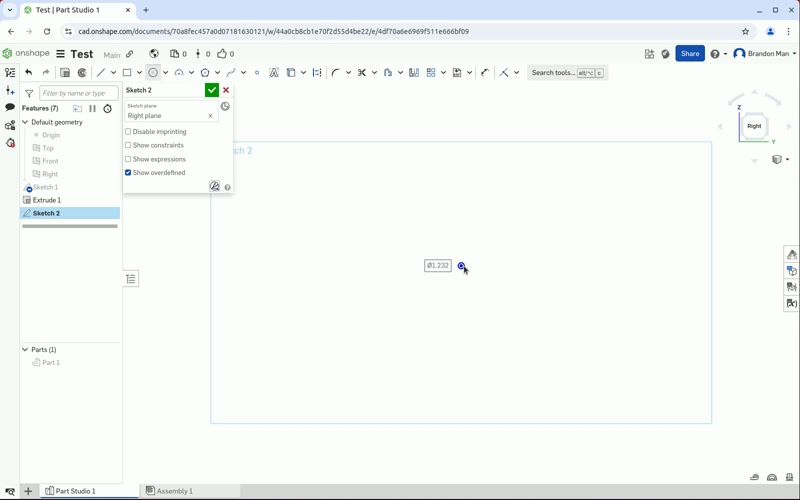
mouse_move(460, 264)
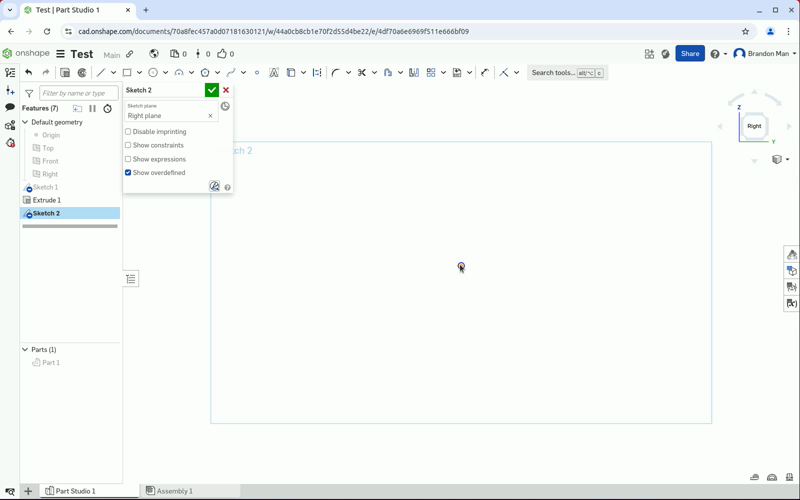
scroll(6)
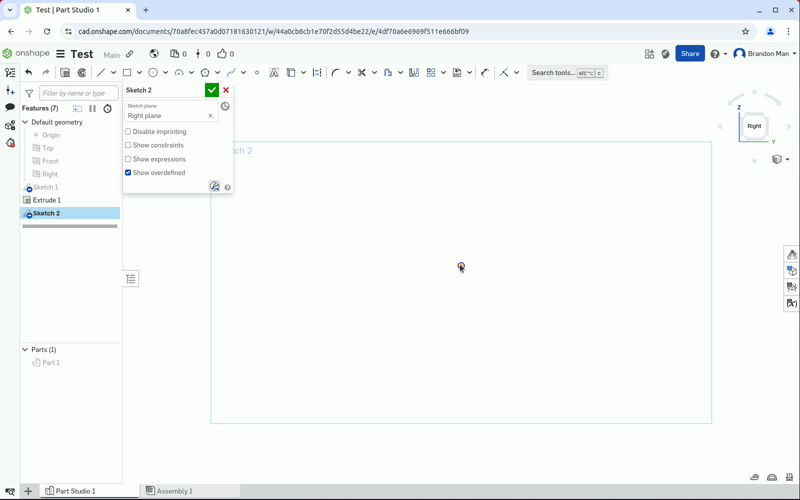
scroll(6)
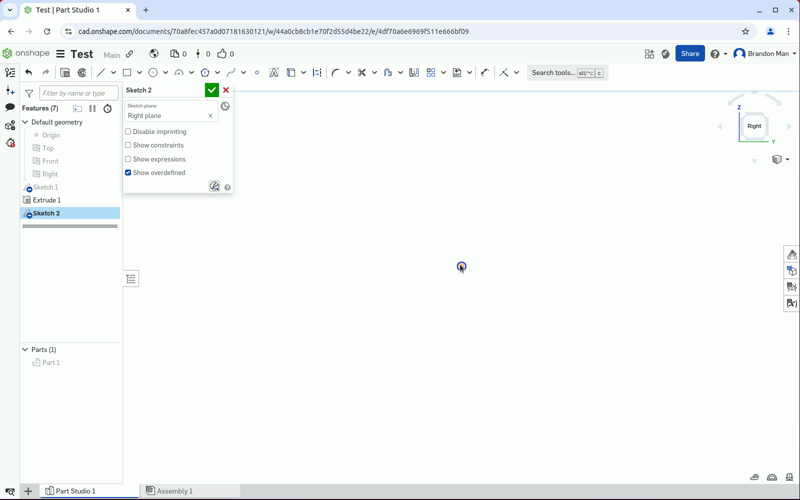
scroll(6)
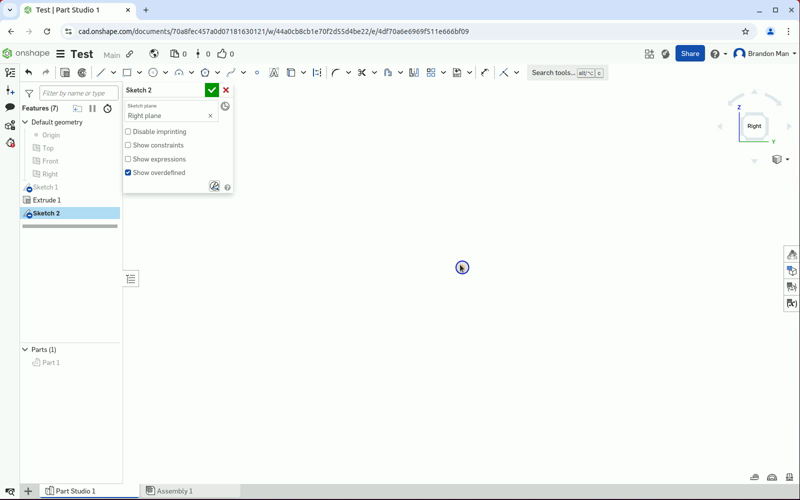
scroll(6)
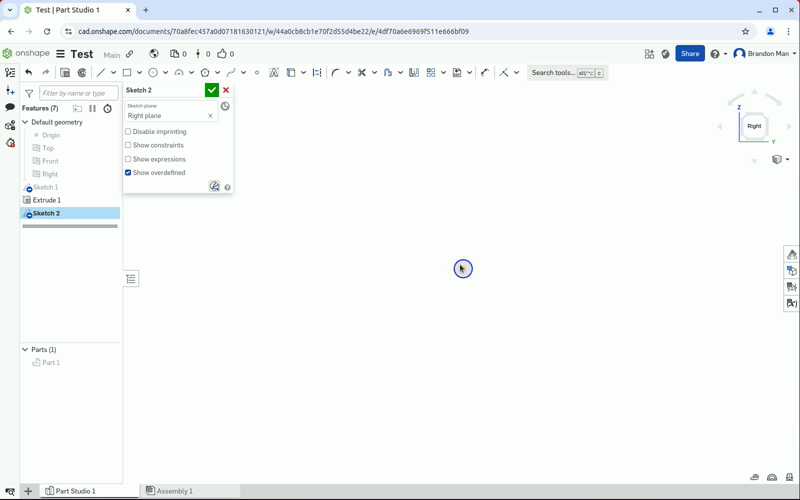
scroll(6)
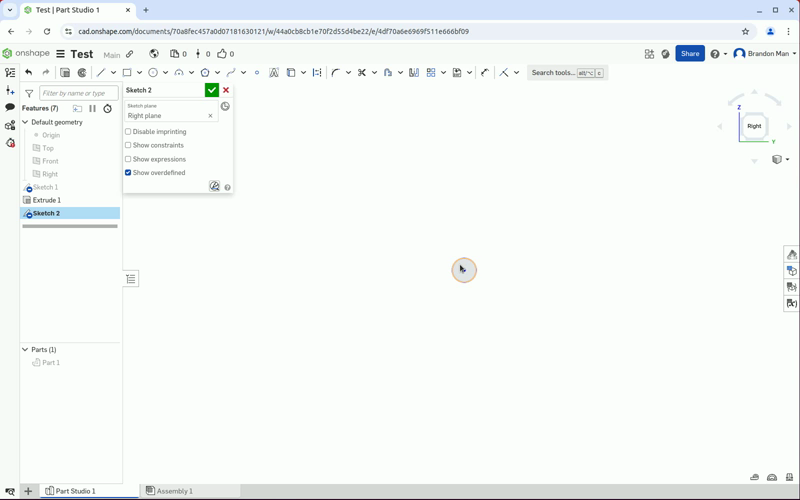
scroll(6)
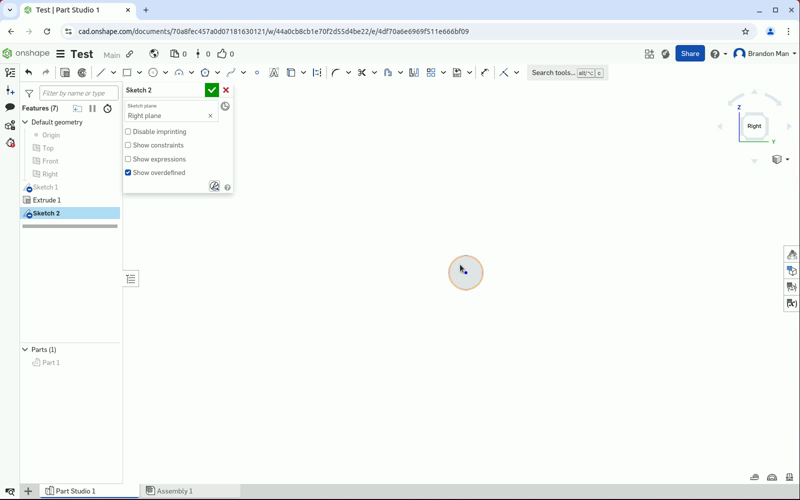
scroll(6)
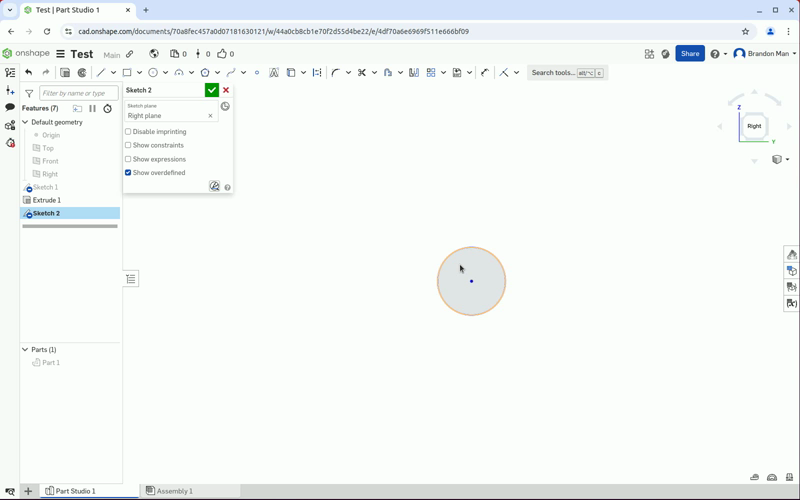
click(460, 264)
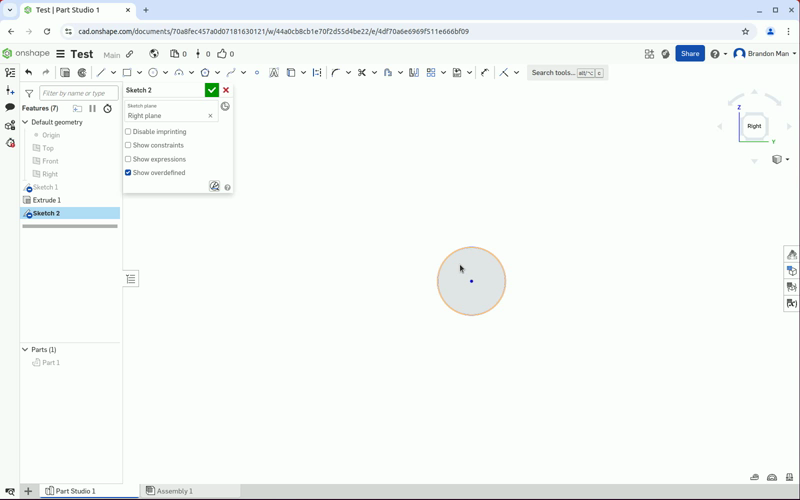
scroll(-6)
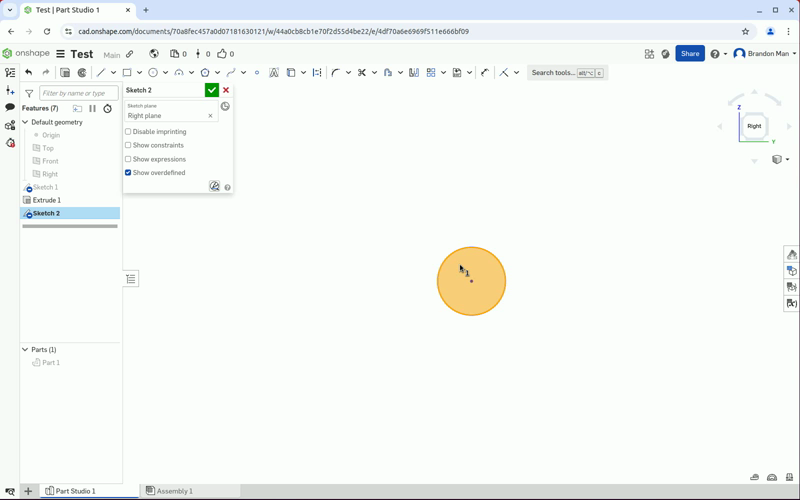
scroll(-6)
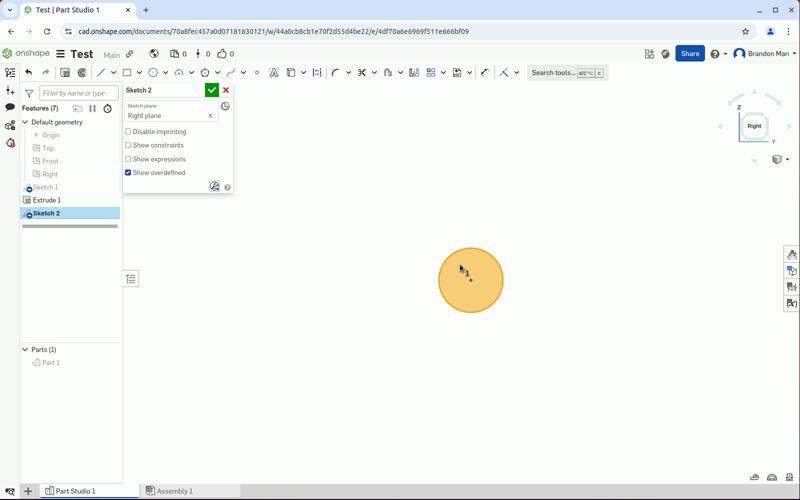
scroll(-6)
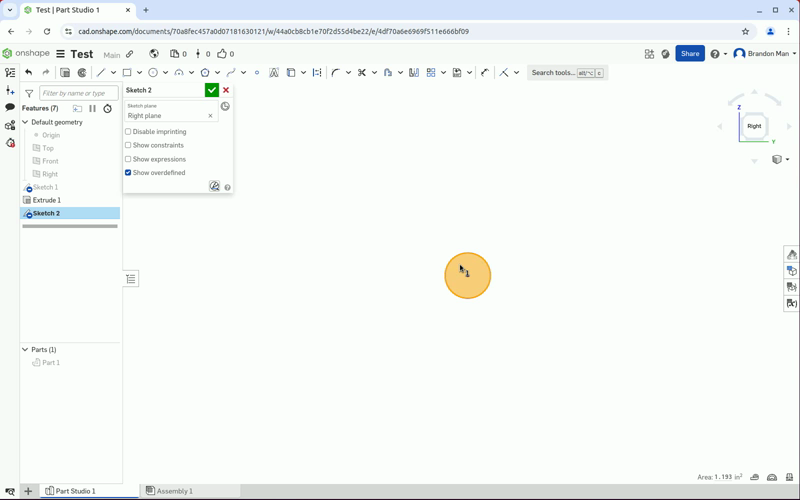
scroll(-6)
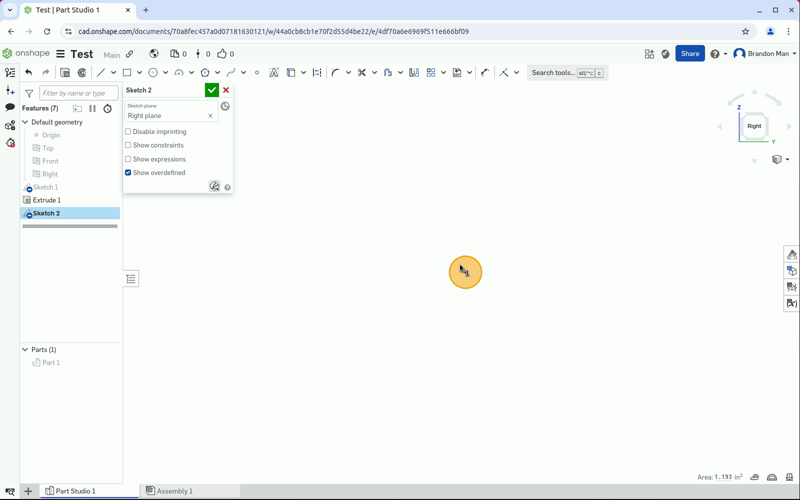
scroll(-6)
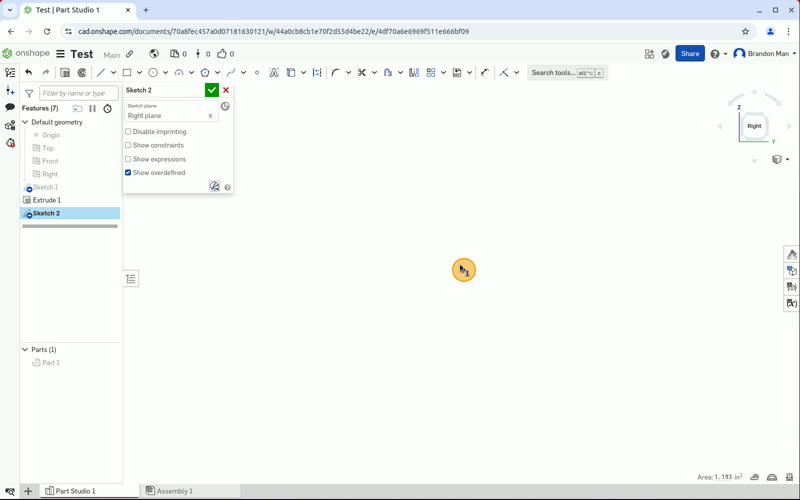
scroll(-6)
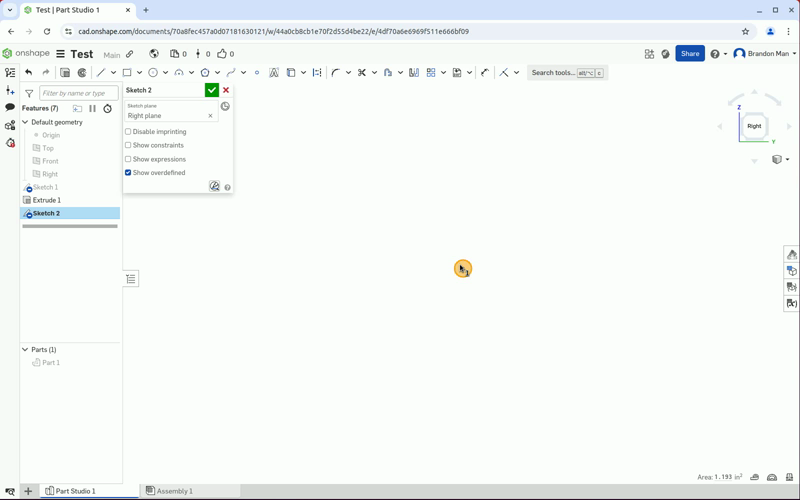
scroll(-6)
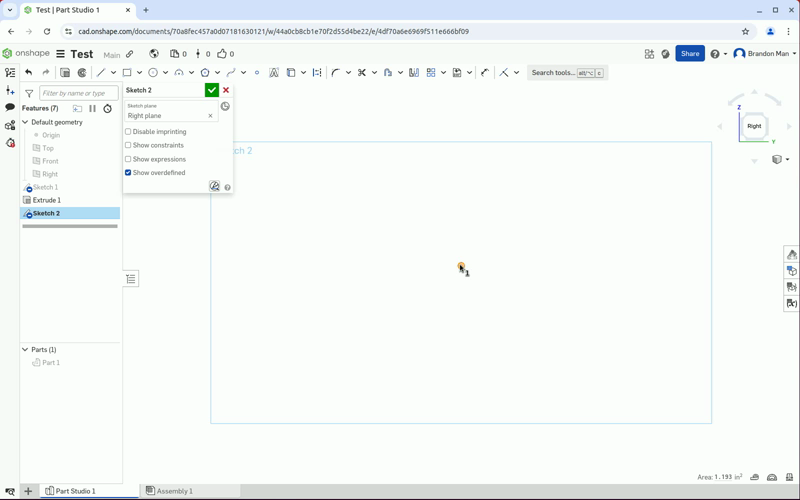
mouse_move(73, 352)
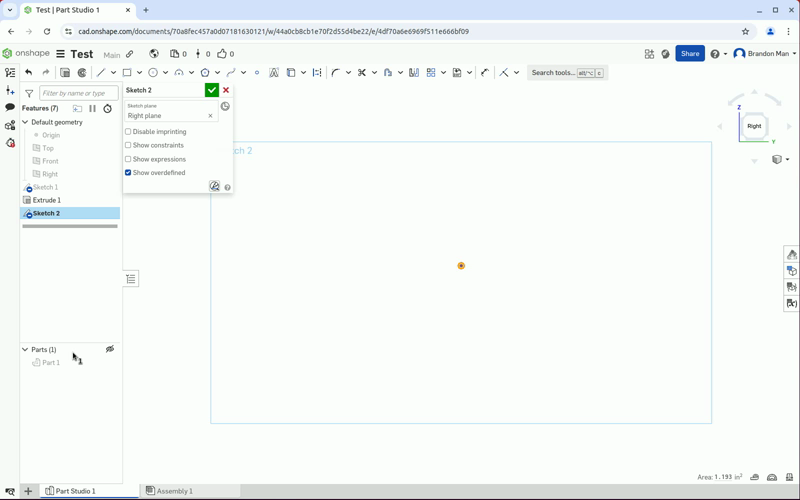
key(shift+y)
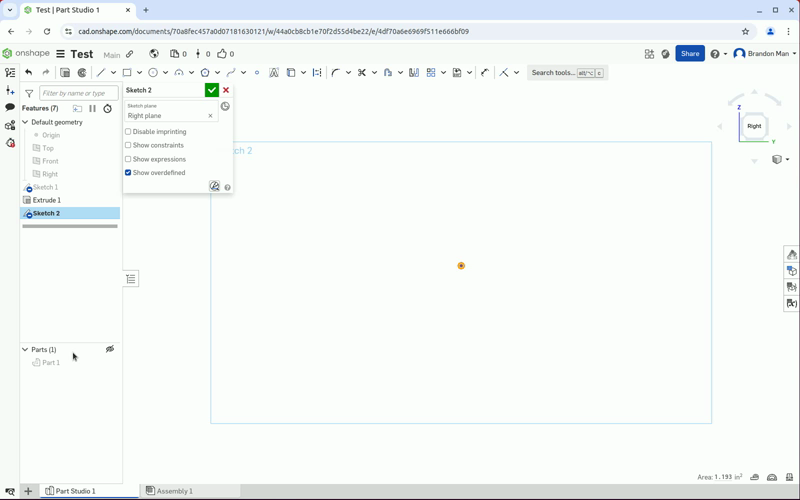
key(shift+e)
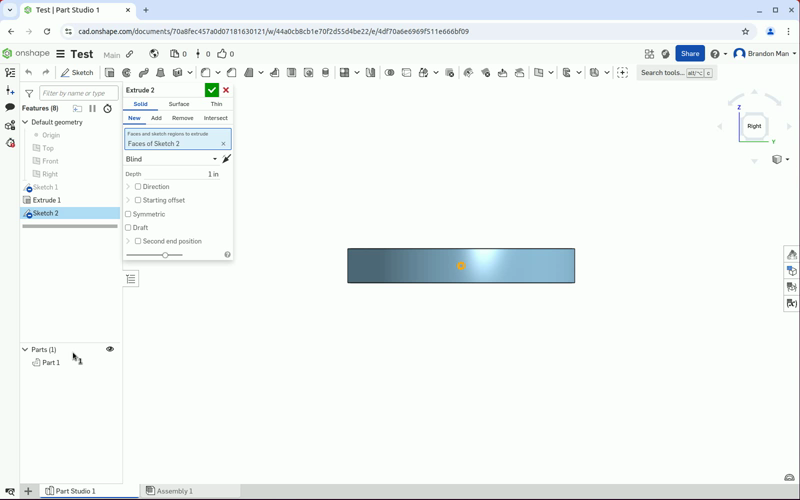
mouse_move(143, 106)
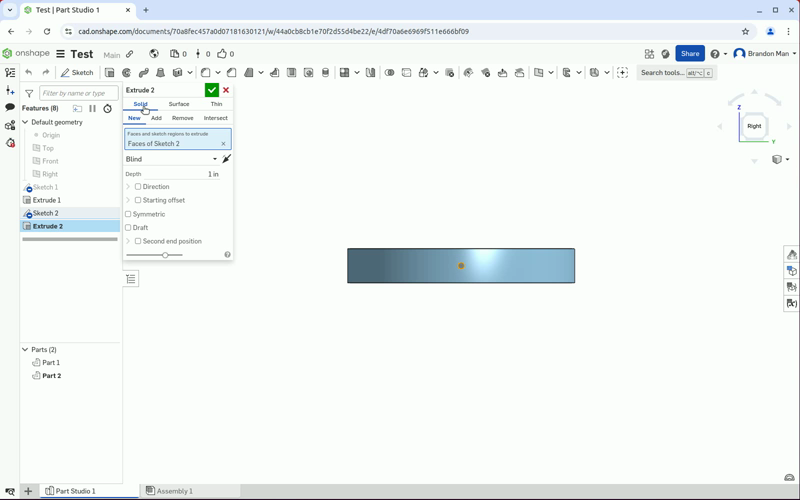
click(143, 106)
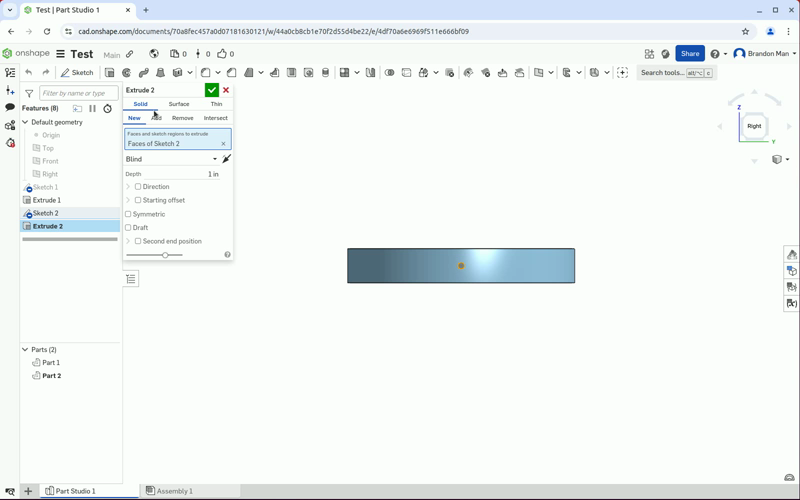
mouse_move(186, 120)
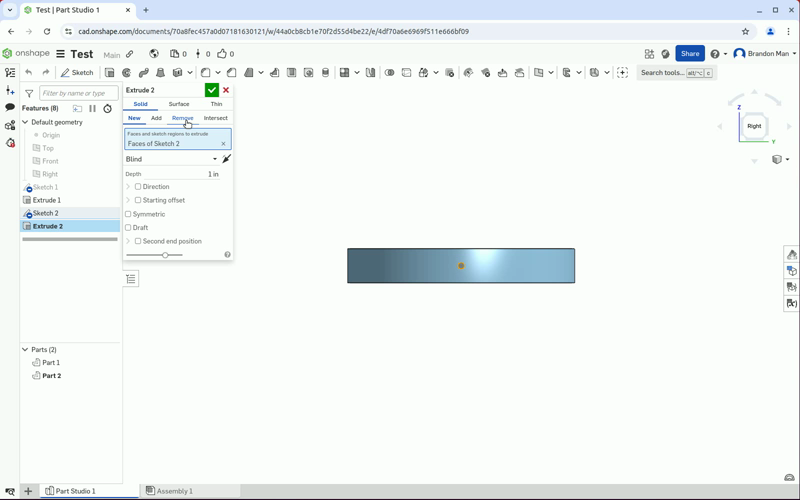
click(186, 120)
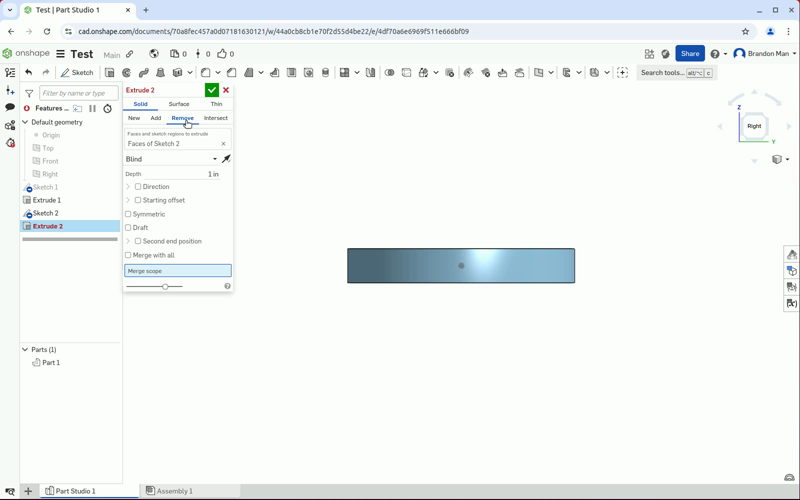
key(tab, 4)
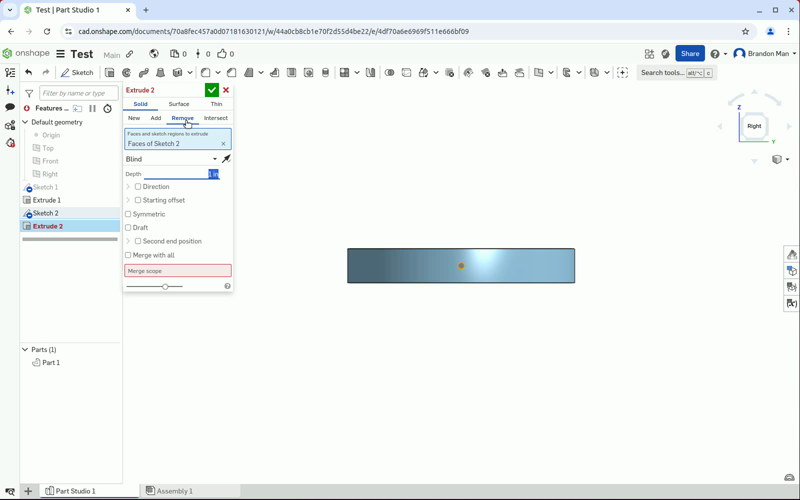
text(-30.33)
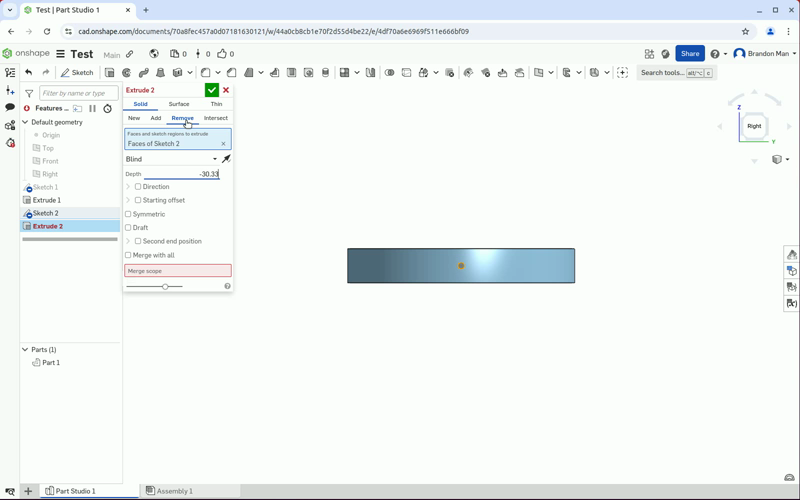
key(tab, 6)
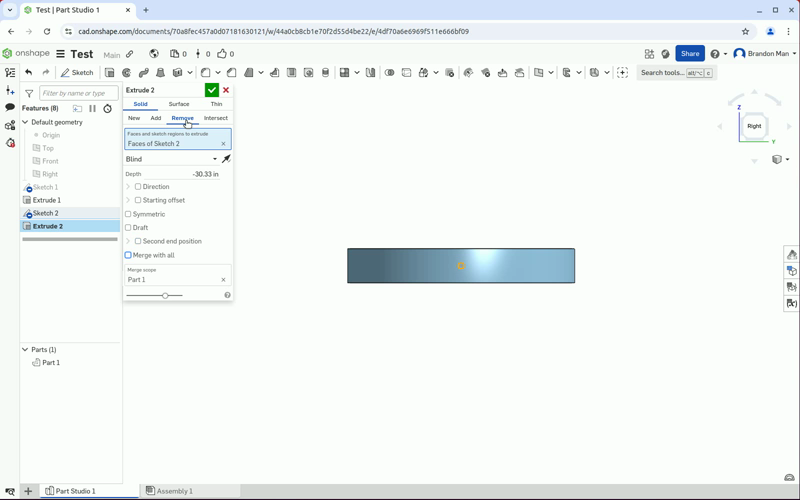
key(space)
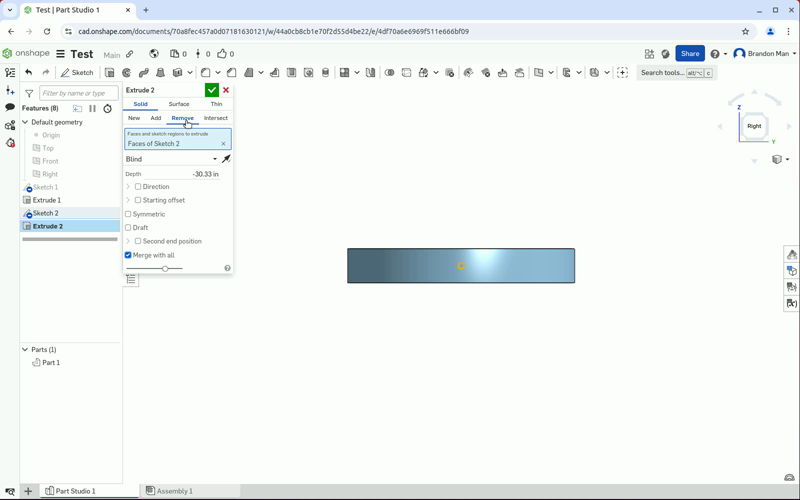
key(enter)
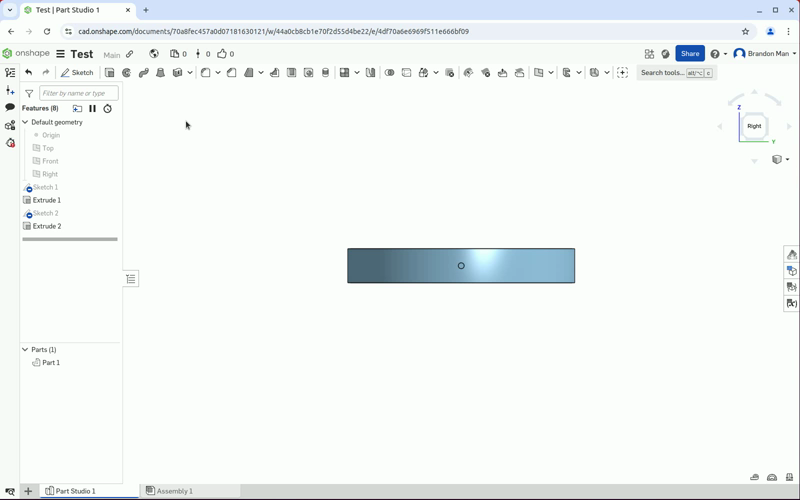
key(shift+h)
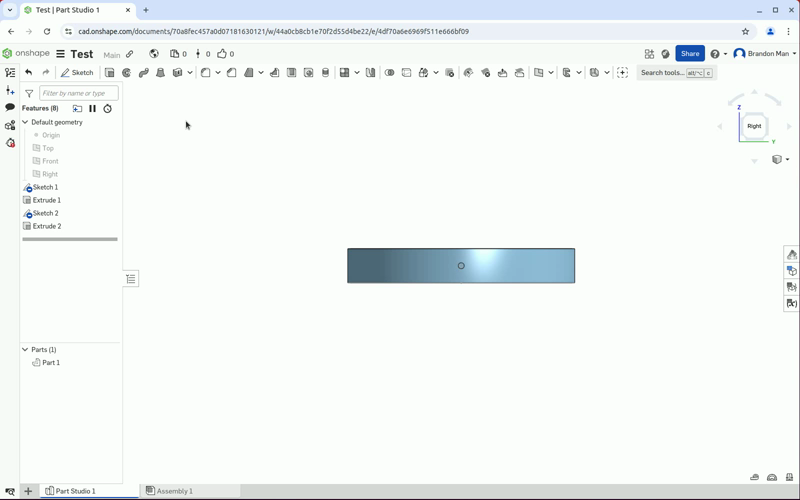
key(shift+h)
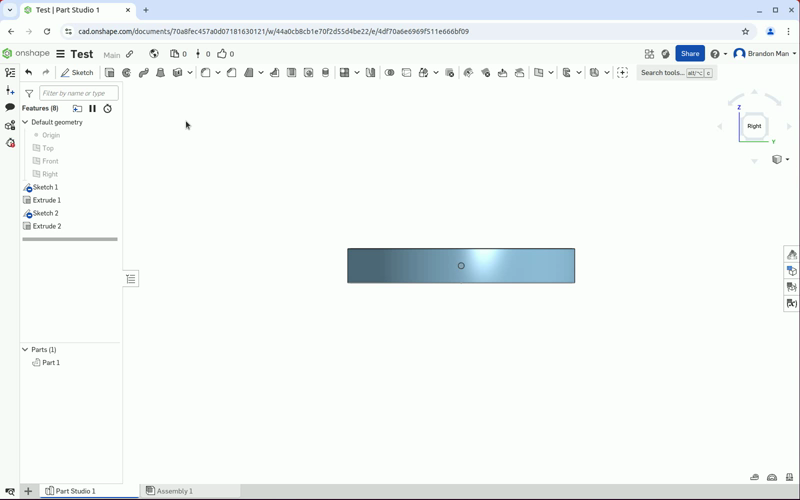
key(shift+7)
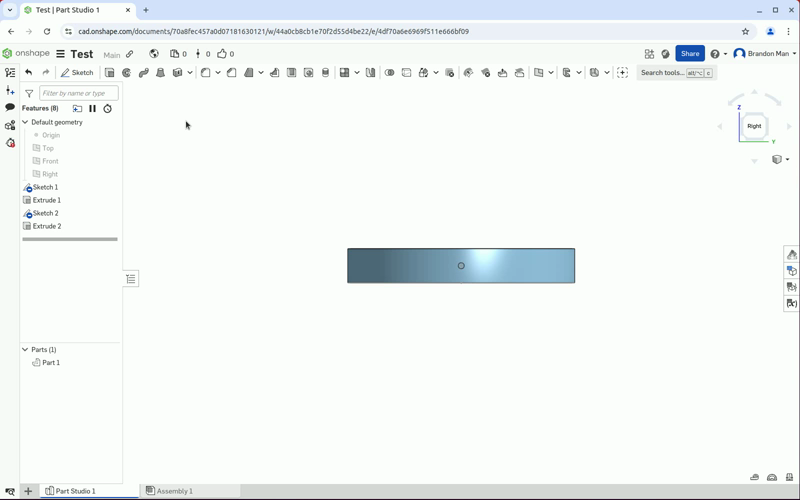
key(right, 2)
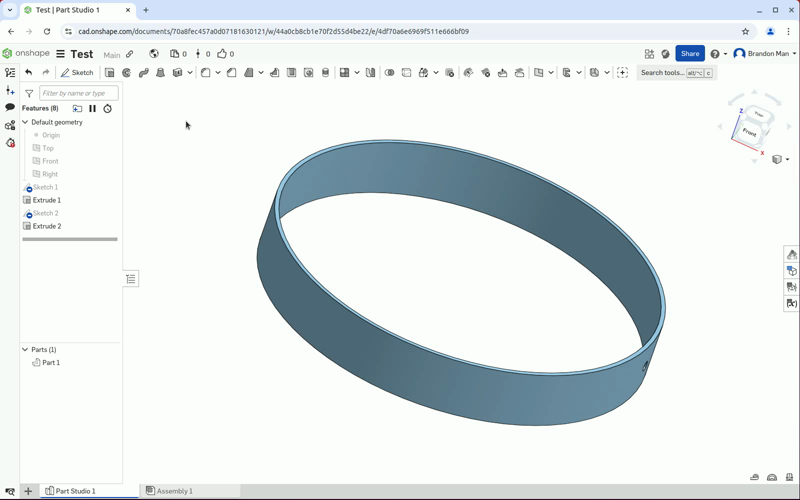
key(down, 2)
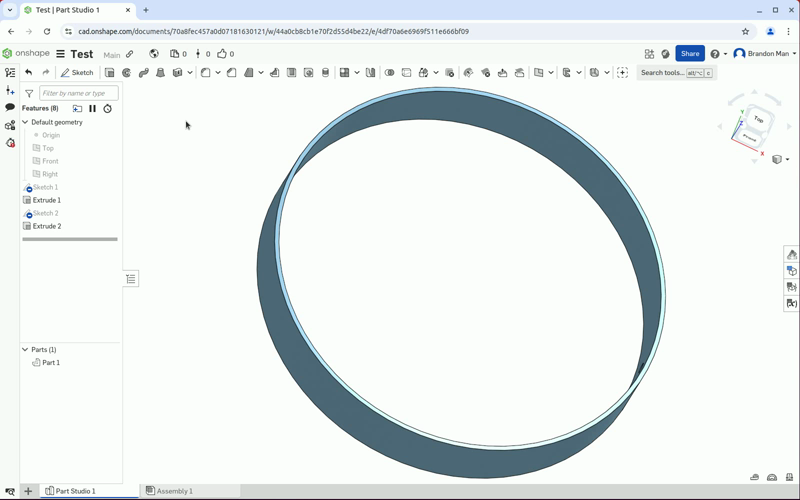
key(up, 2)
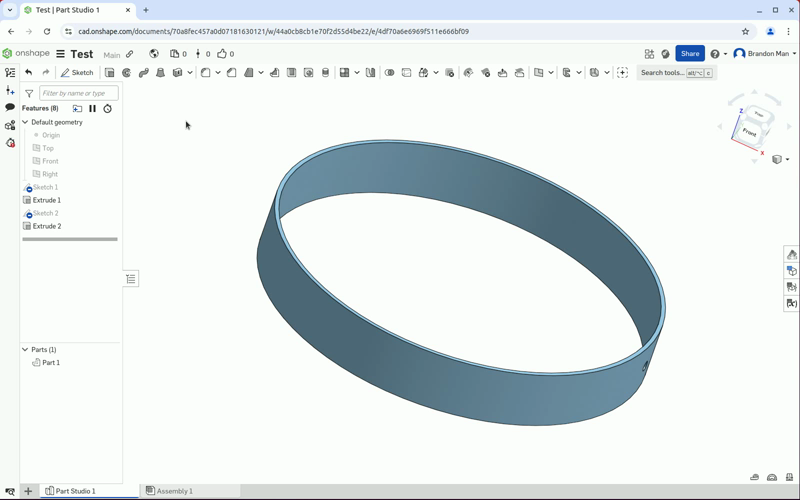
key(left, 2)
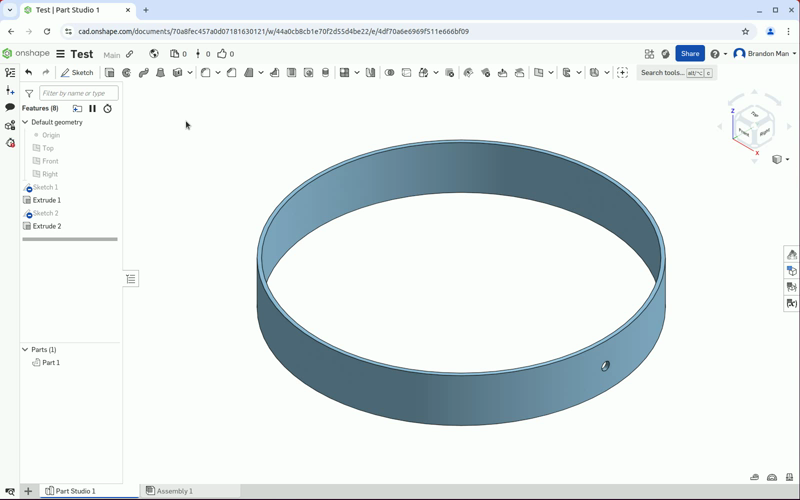
mouse_move(73, 189)
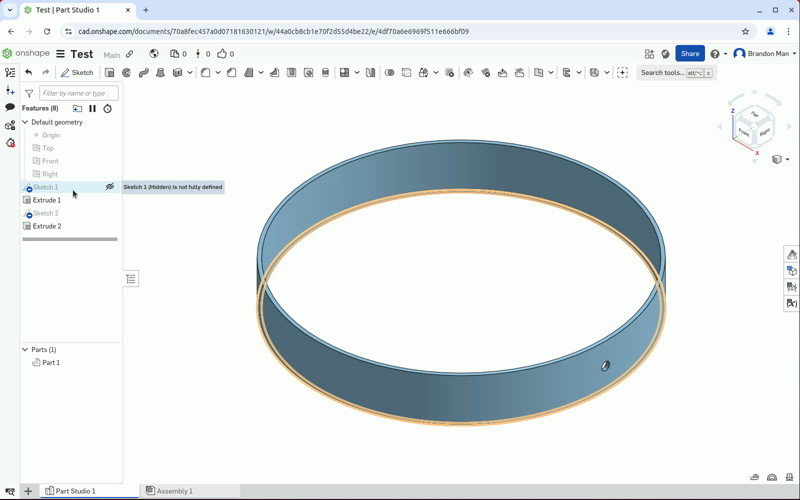
click(73, 189)